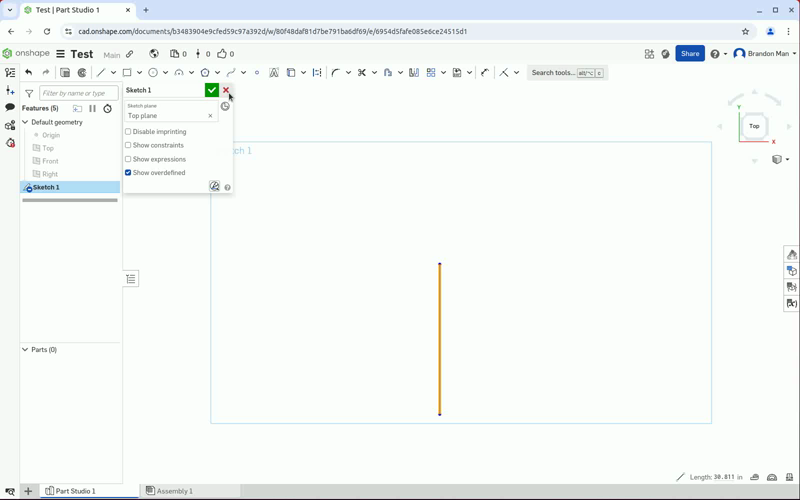
key(shift+h)
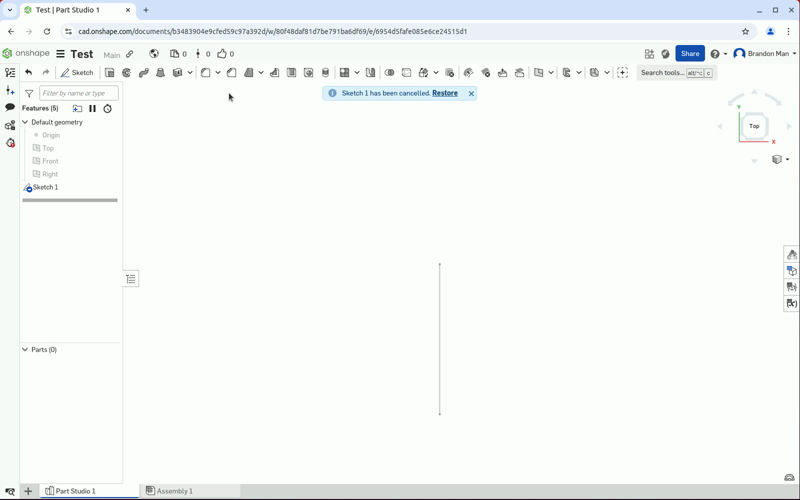
mouse_move(73, 352)
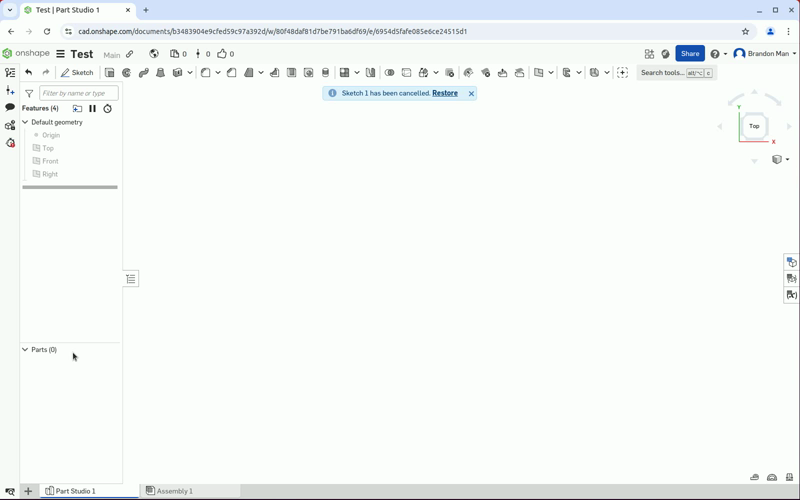
key(y)
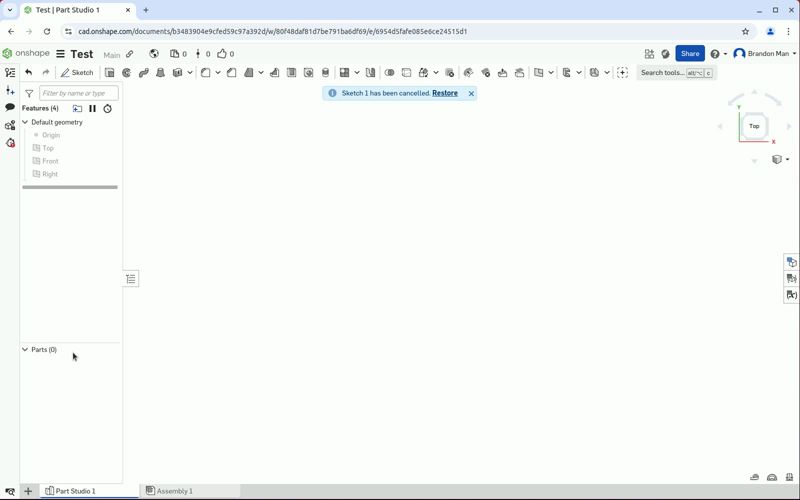
key(shift+p)
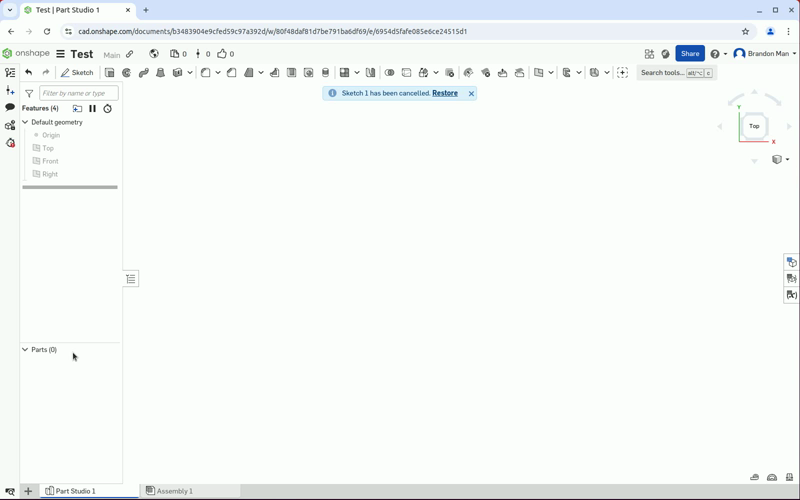
key(space)
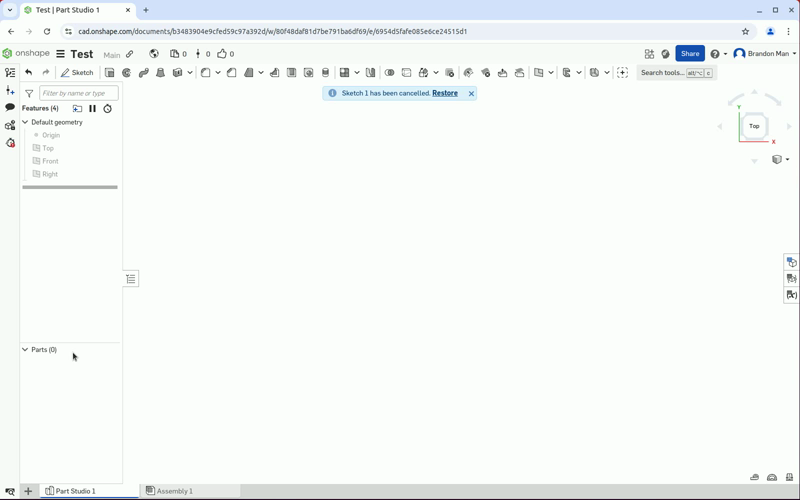
key_down(shift)
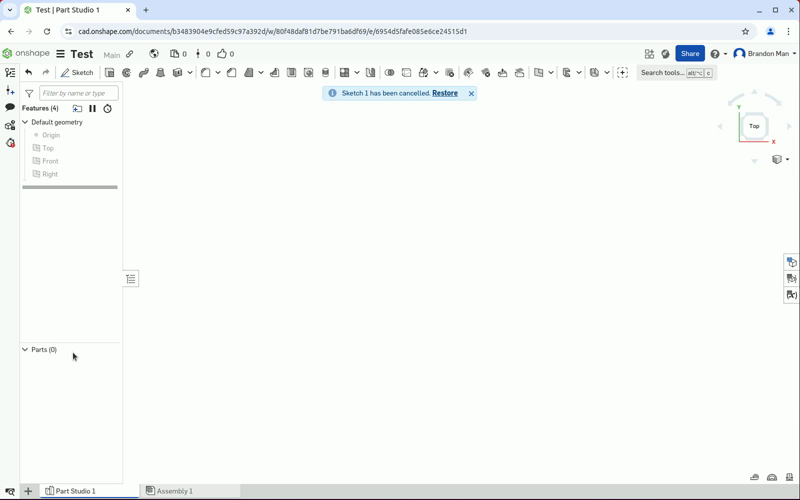
key(up)
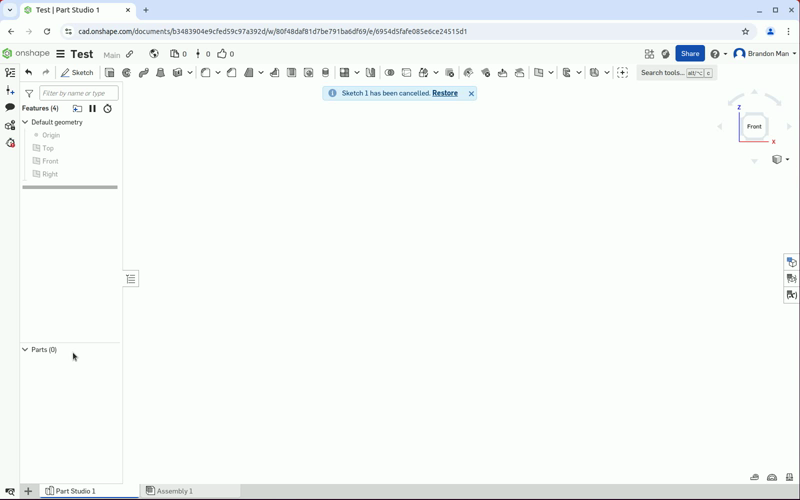
key_up(shift)
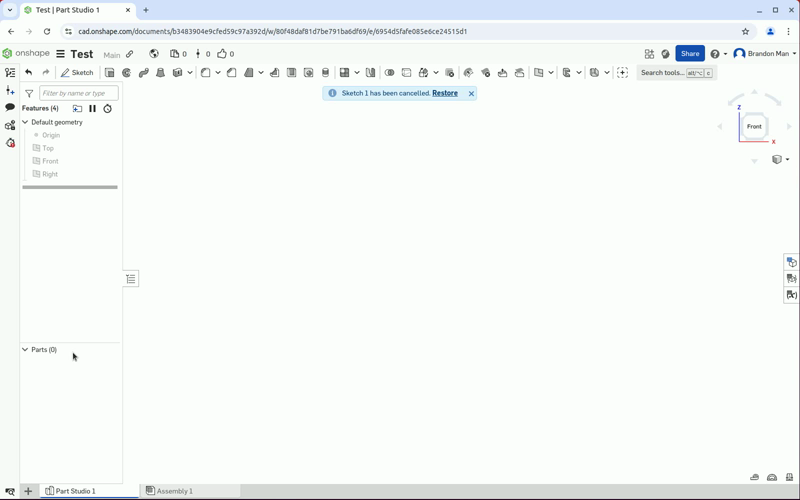
mouse_move(73, 352)
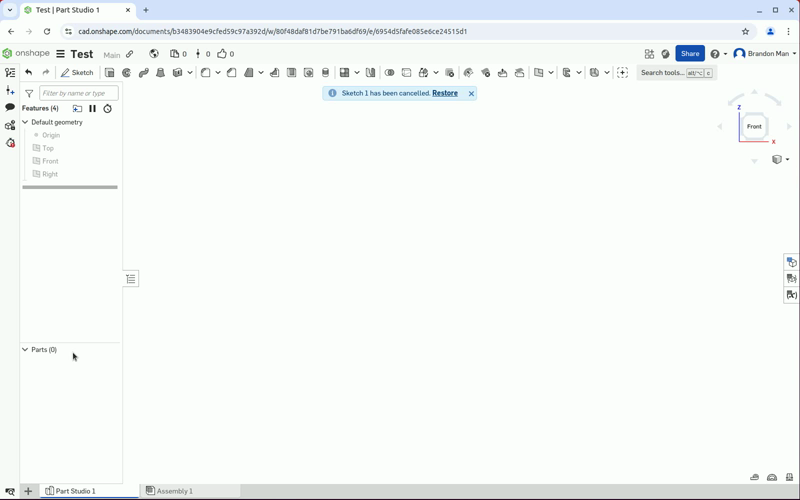
key(shift+y)
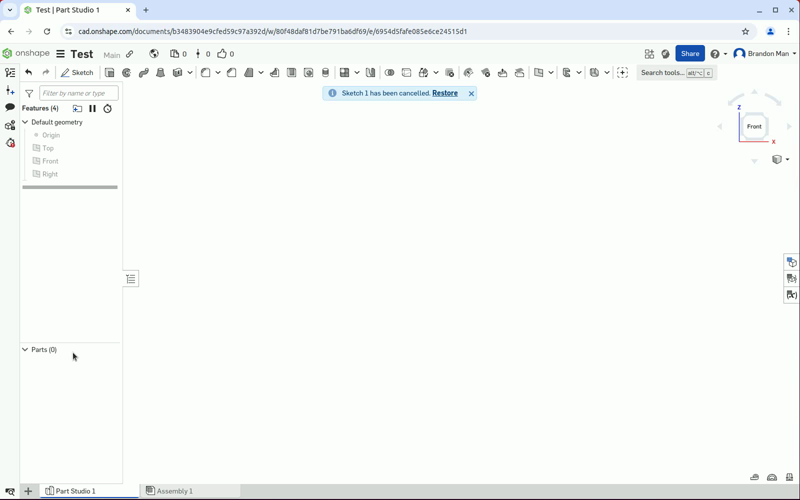
key(shift+s)
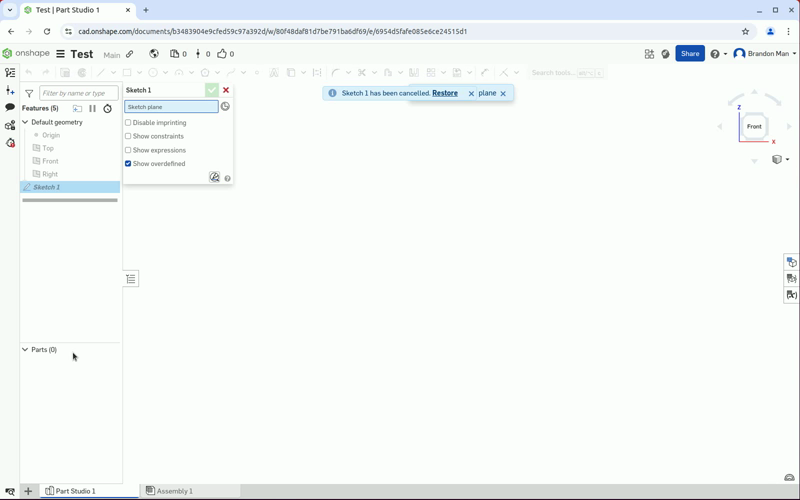
mouse_move(73, 163)
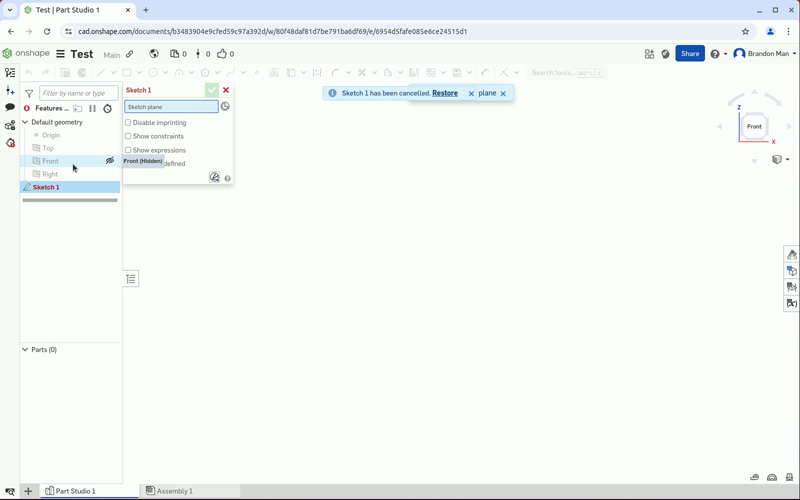
click(73, 163)
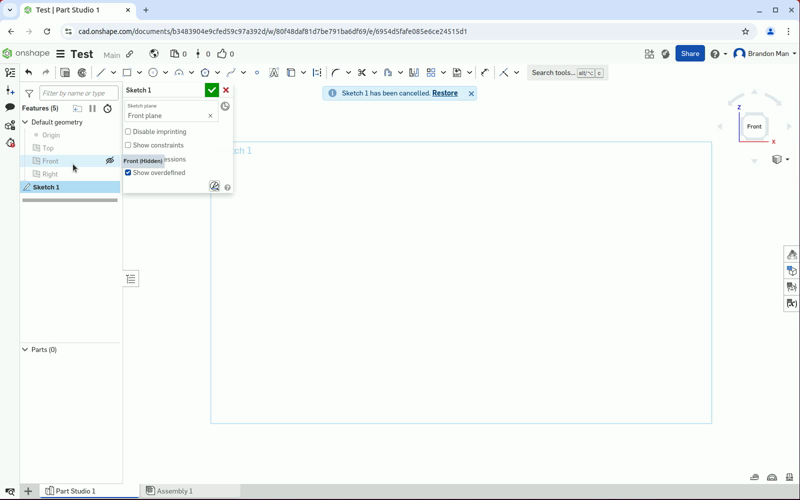
mouse_move(73, 352)
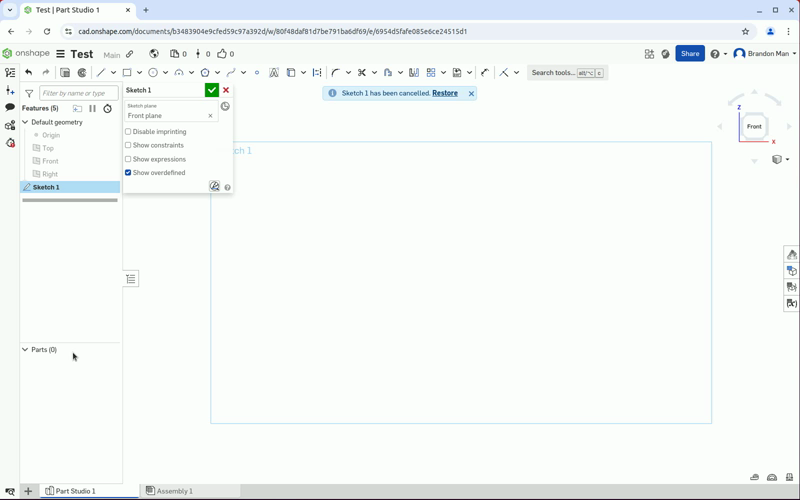
key(y)
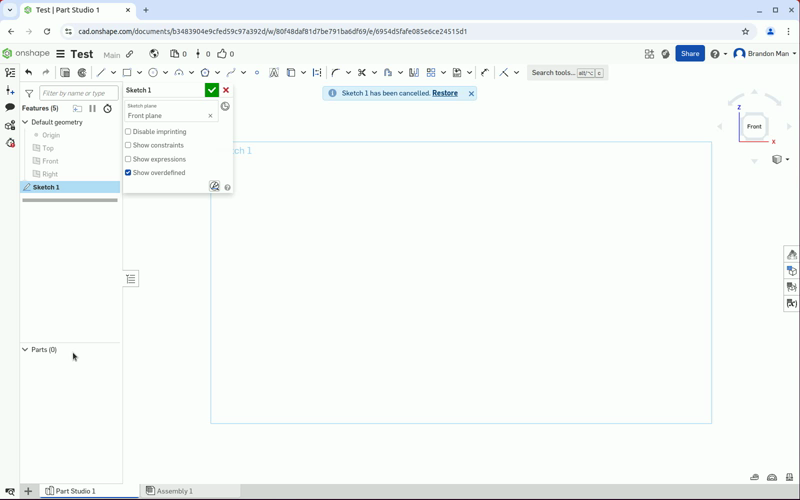
key(l)
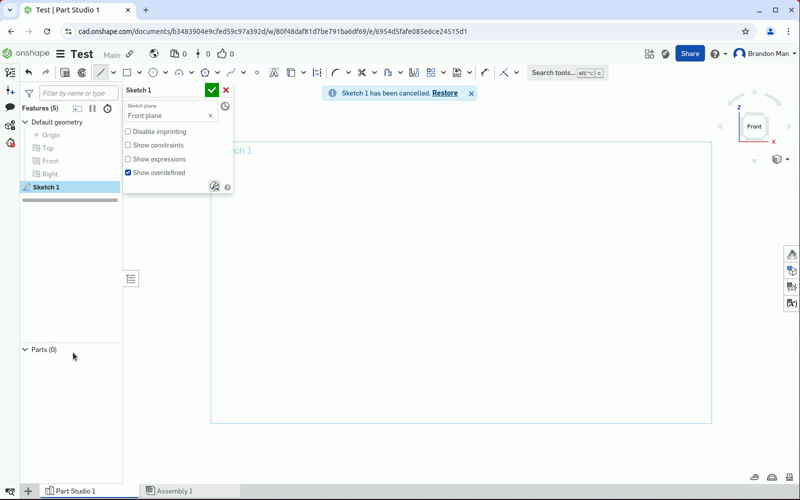
key_down(shift)
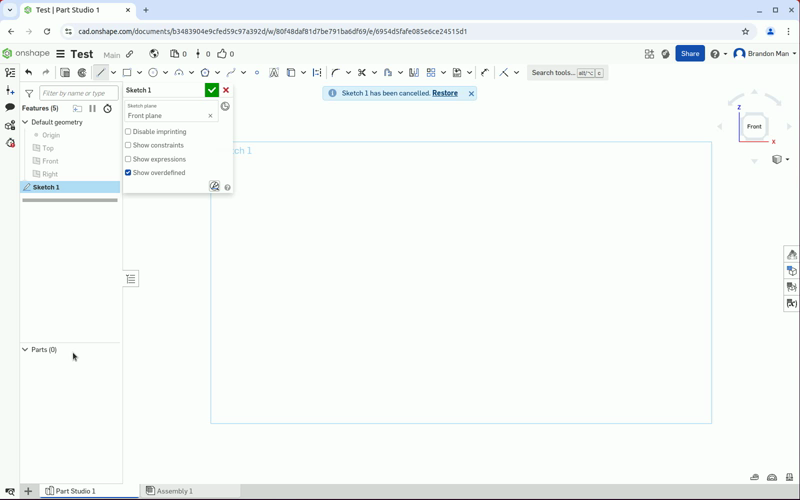
mouse_move(405, 328)
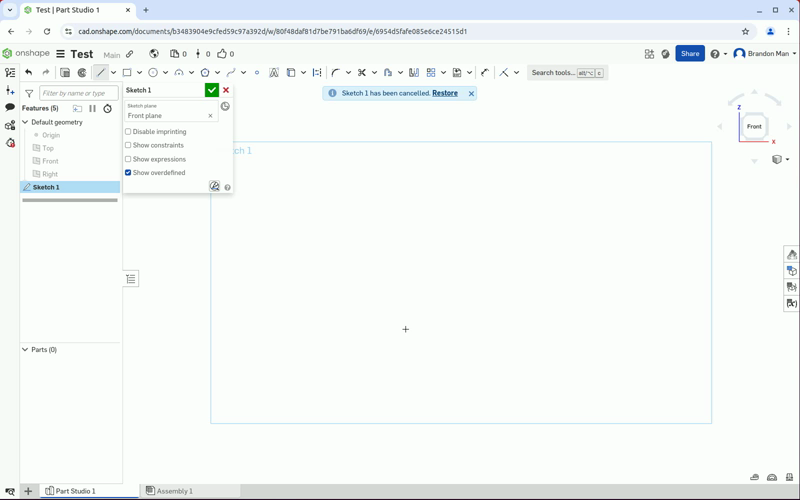
click(405, 328)
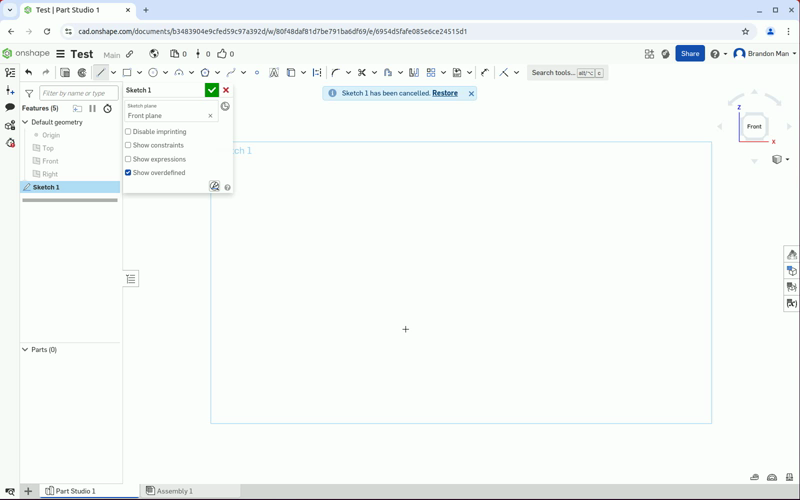
key_up(shift)
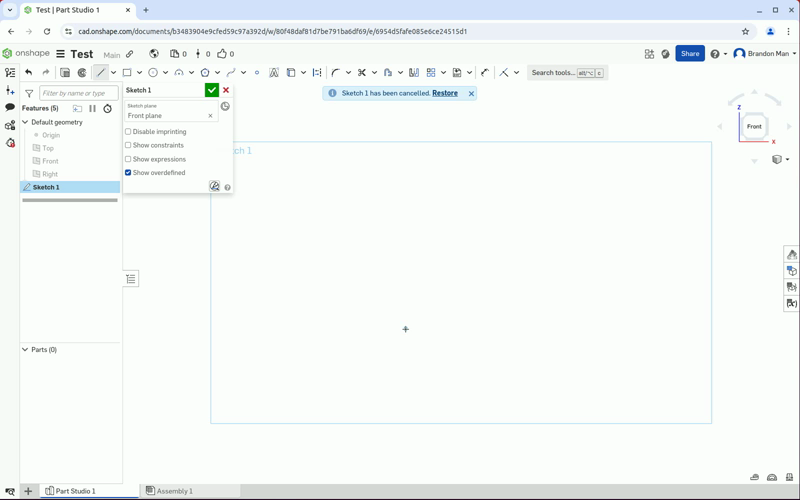
key_down(shift)
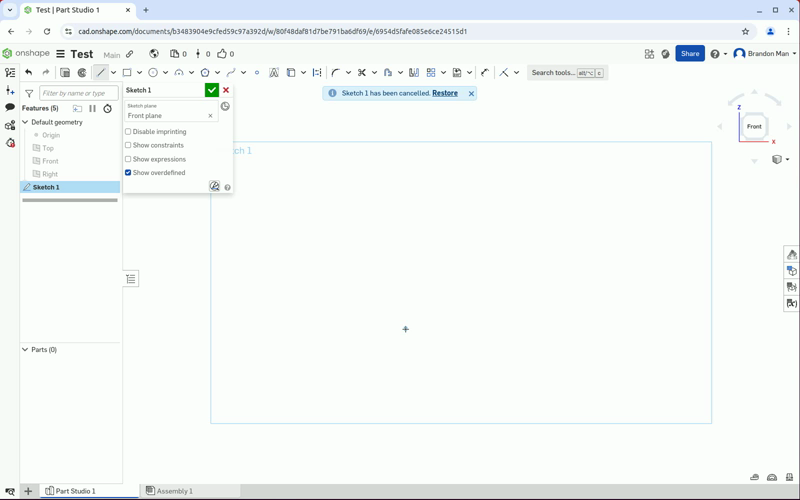
mouse_move(519, 328)
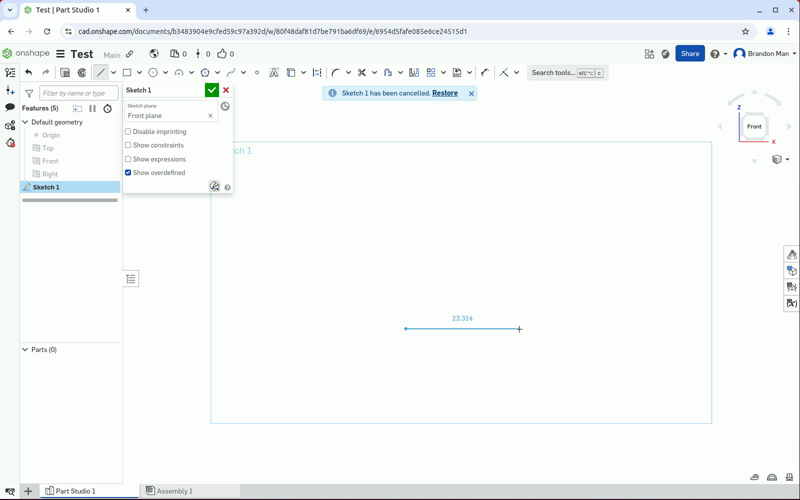
click(519, 328)
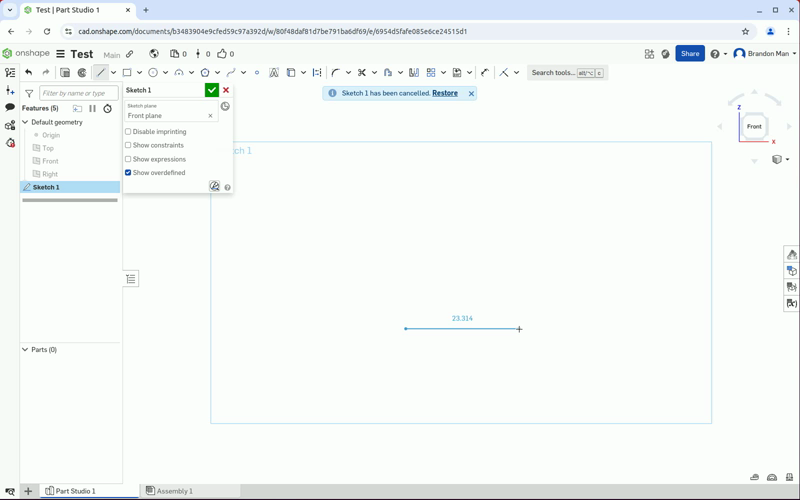
key_up(shift)
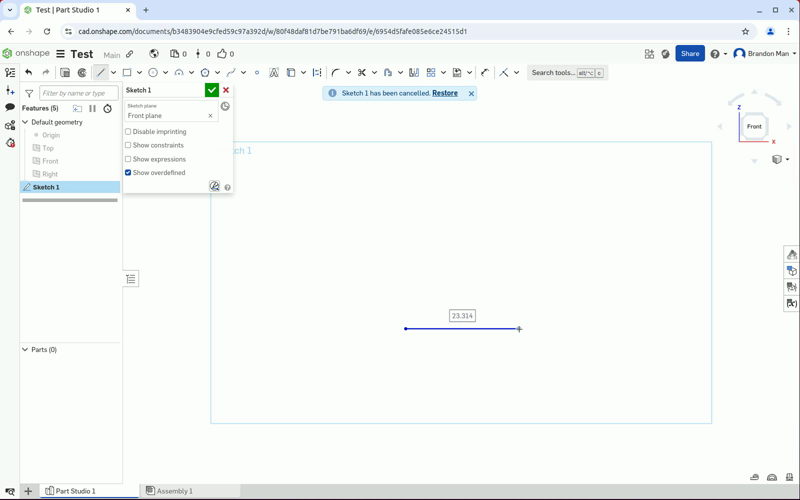
key_down(shift)
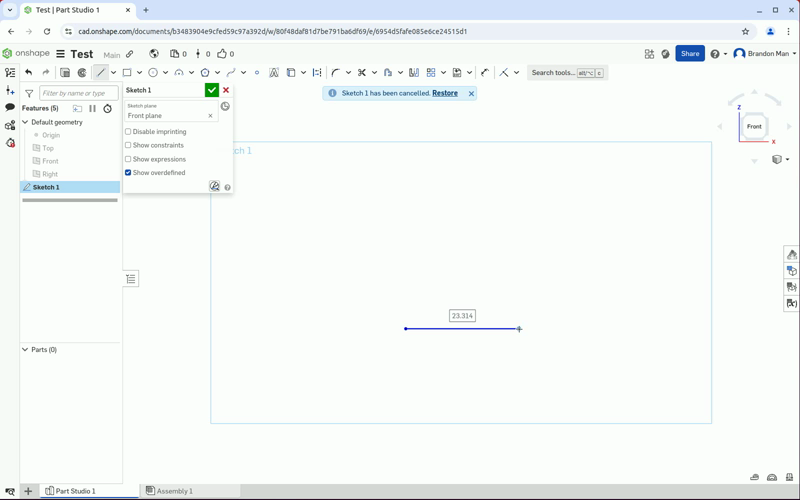
mouse_move(519, 234)
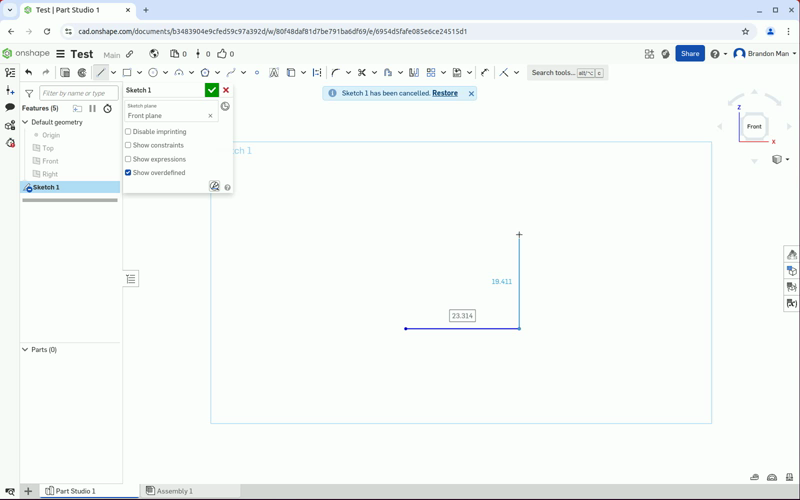
click(519, 234)
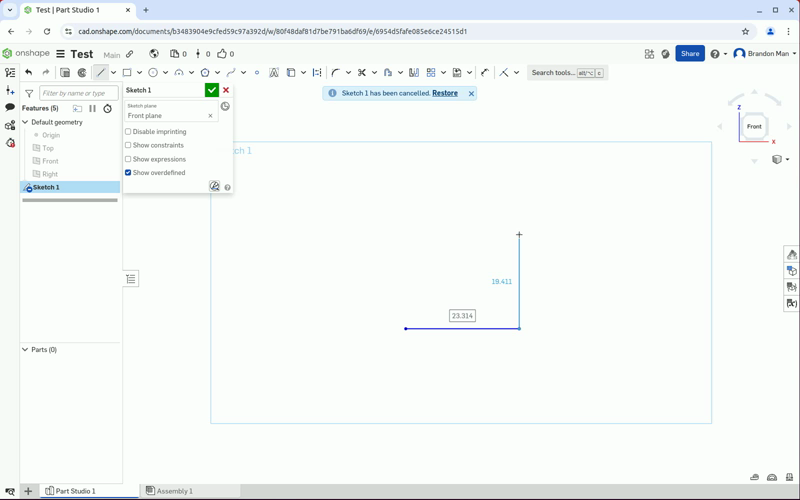
key_up(shift)
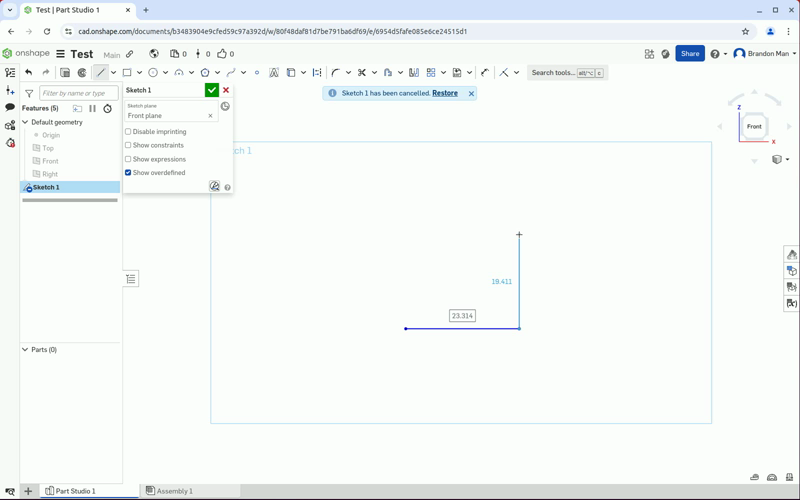
key_down(shift)
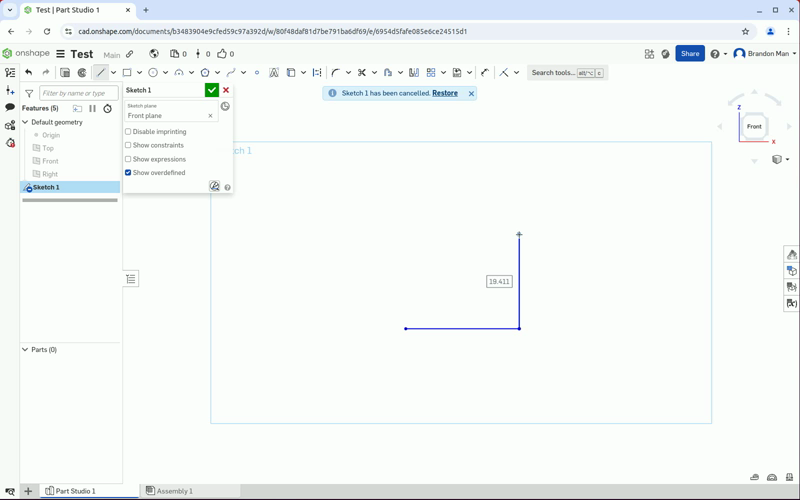
mouse_move(405, 234)
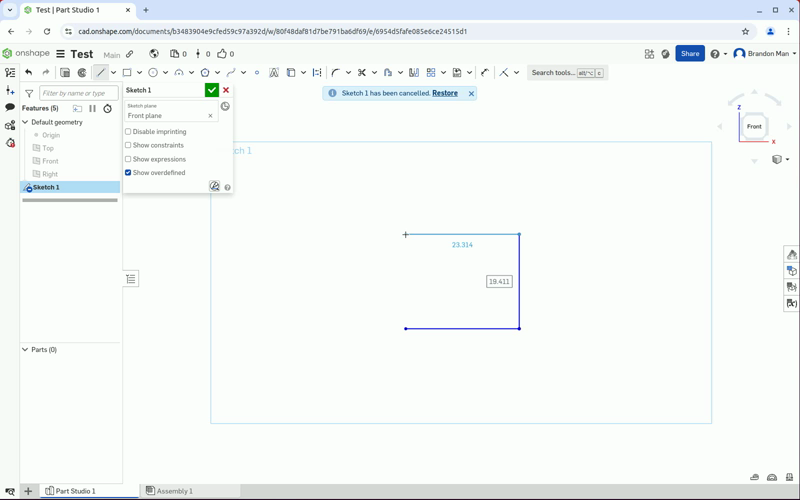
click(405, 234)
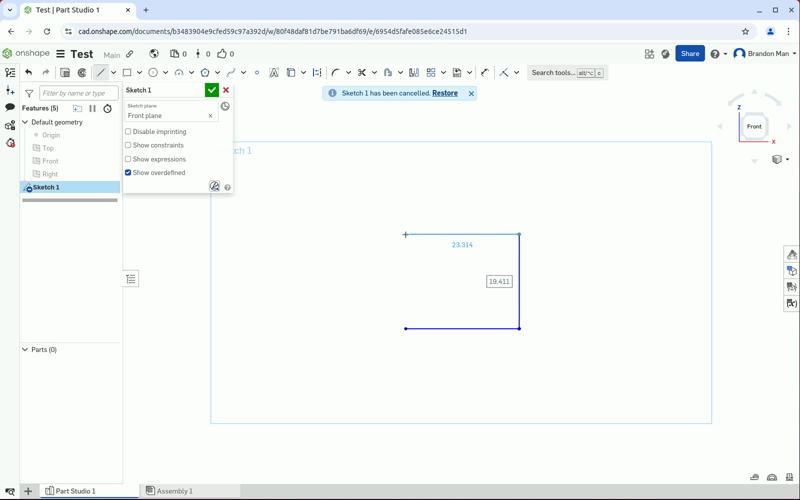
key_up(shift)
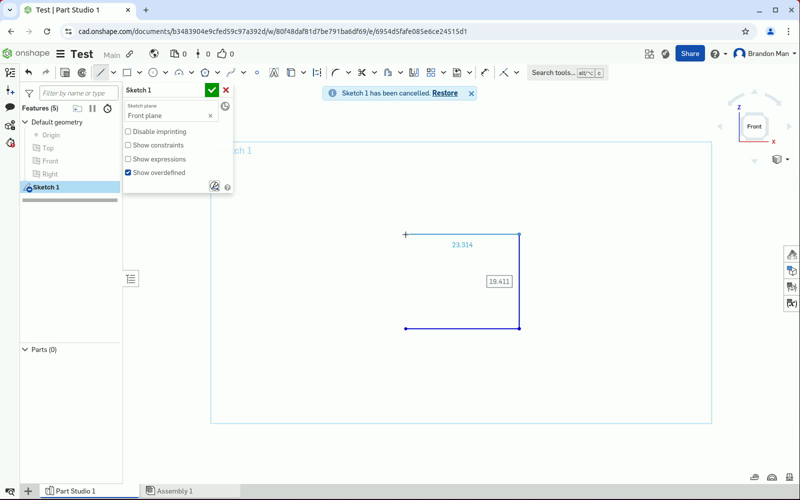
key_down(shift)
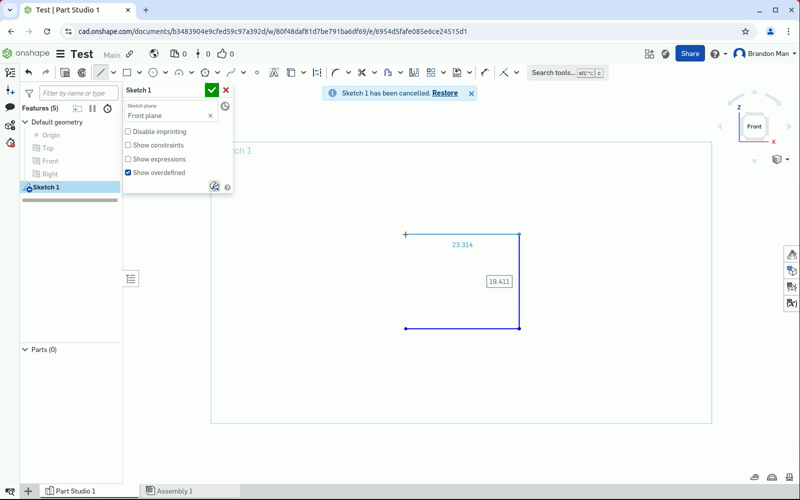
mouse_move(405, 328)
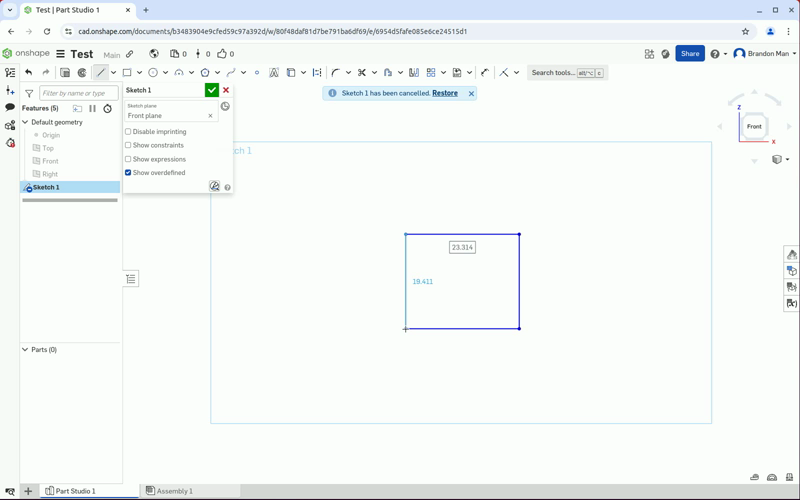
key_up(shift)
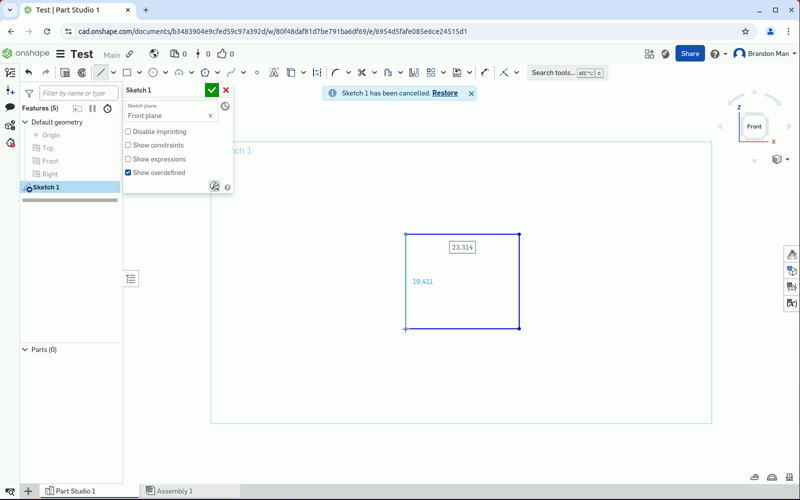
click(405, 328)
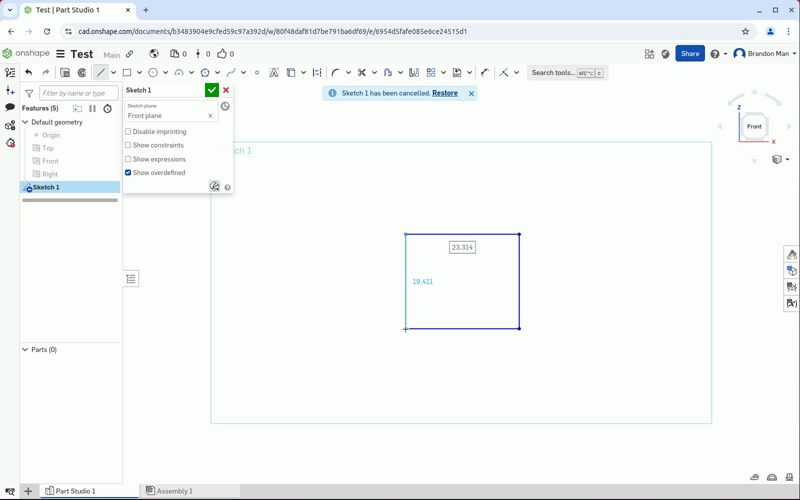
key(esc)
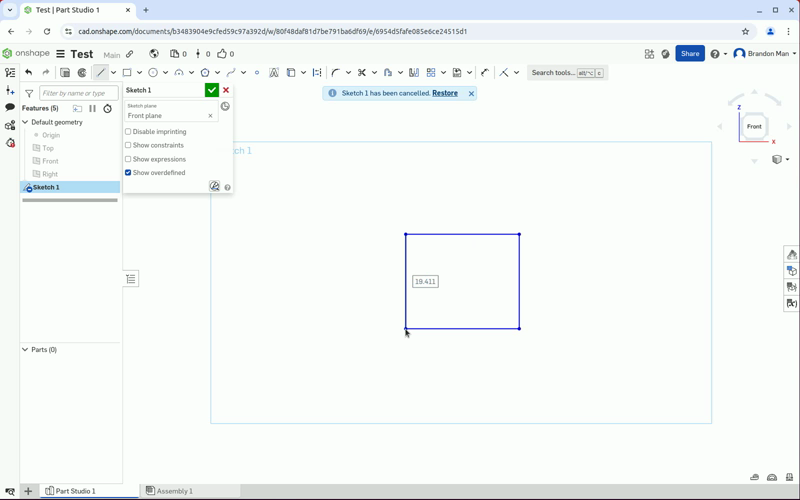
mouse_move(470, 302)
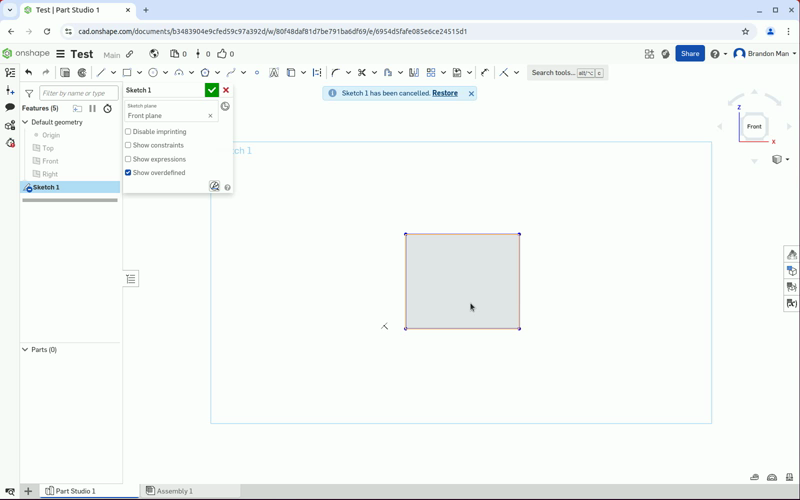
click(470, 302)
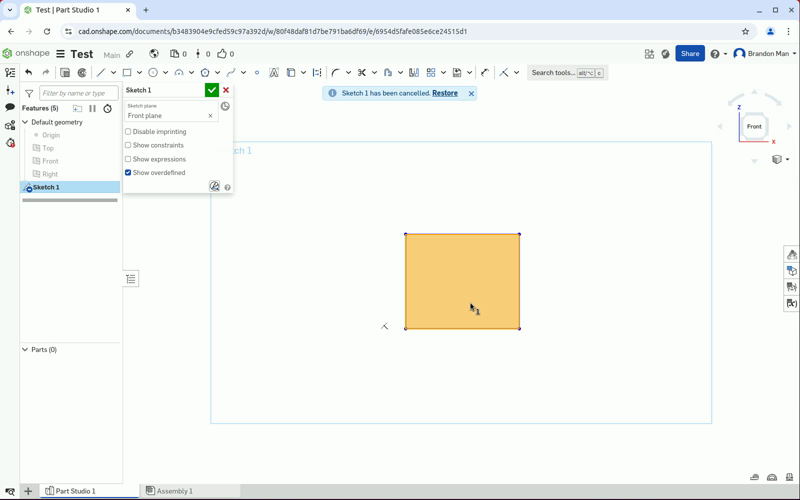
mouse_move(73, 352)
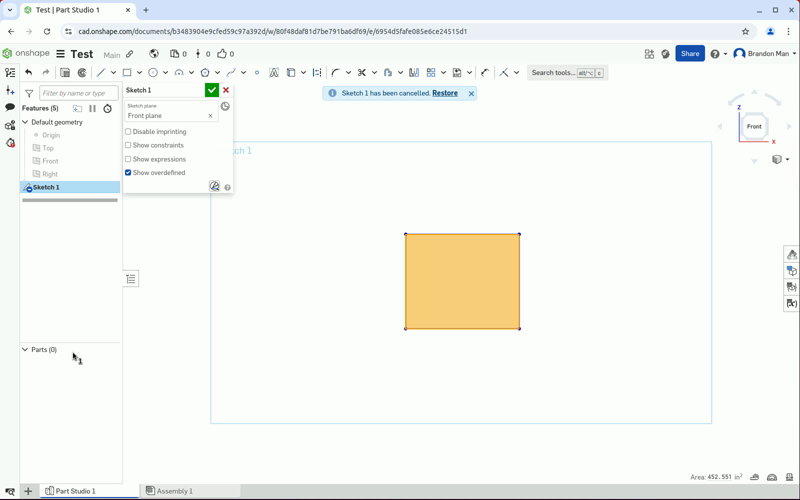
key(shift+y)
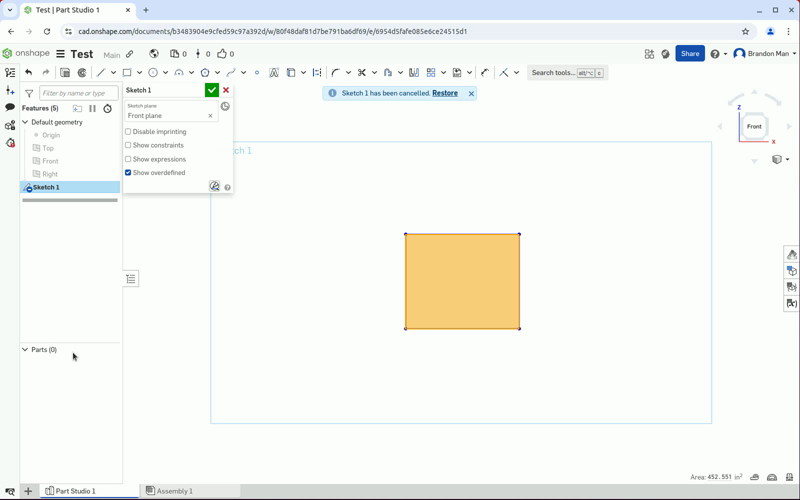
key(shift+e)
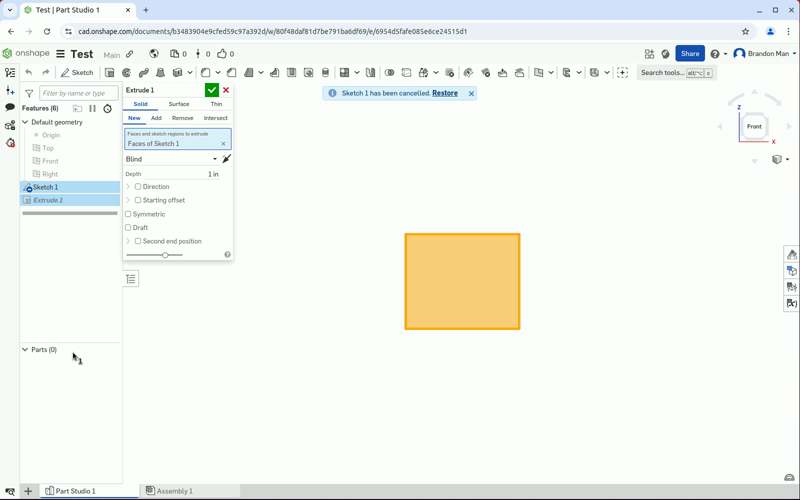
mouse_move(143, 106)
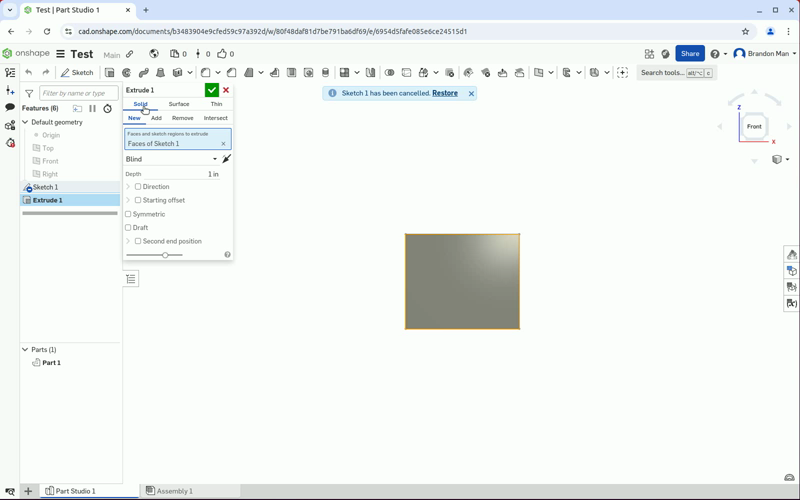
click(143, 106)
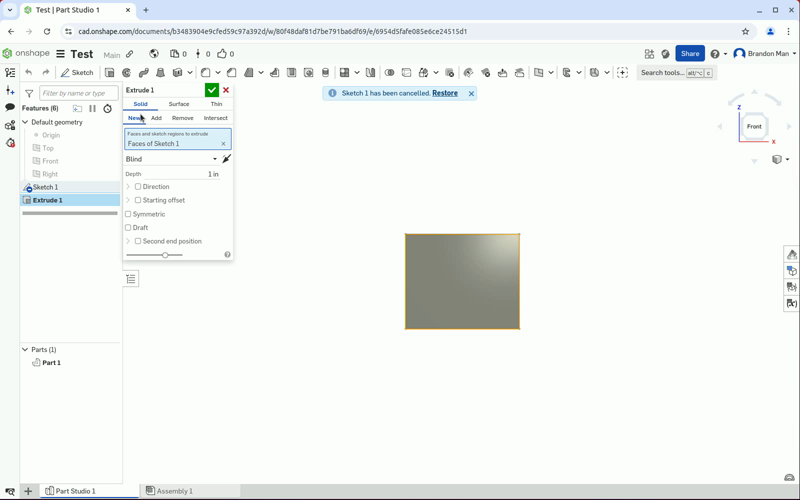
mouse_move(137, 120)
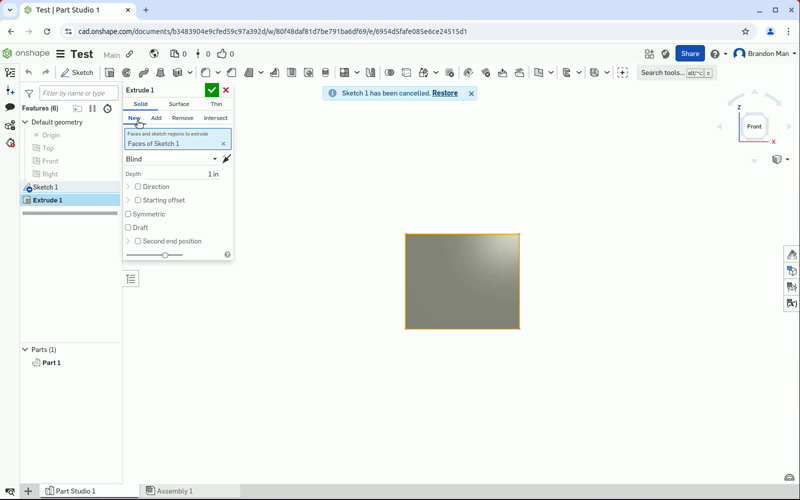
click(137, 120)
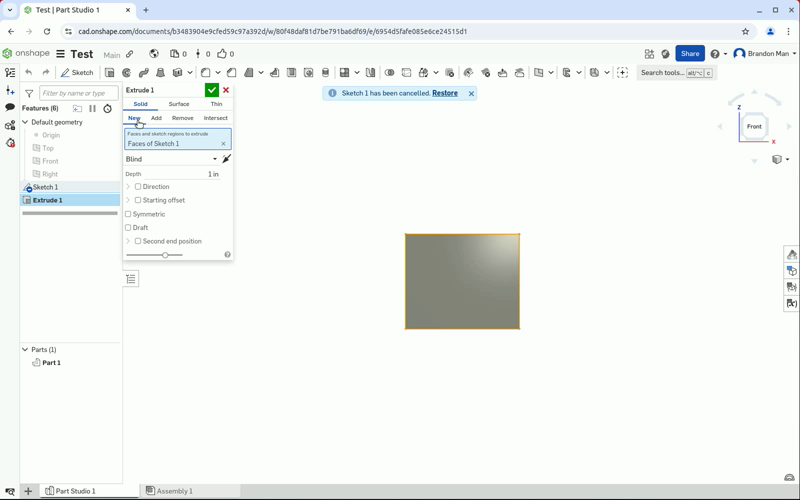
key(tab, 4)
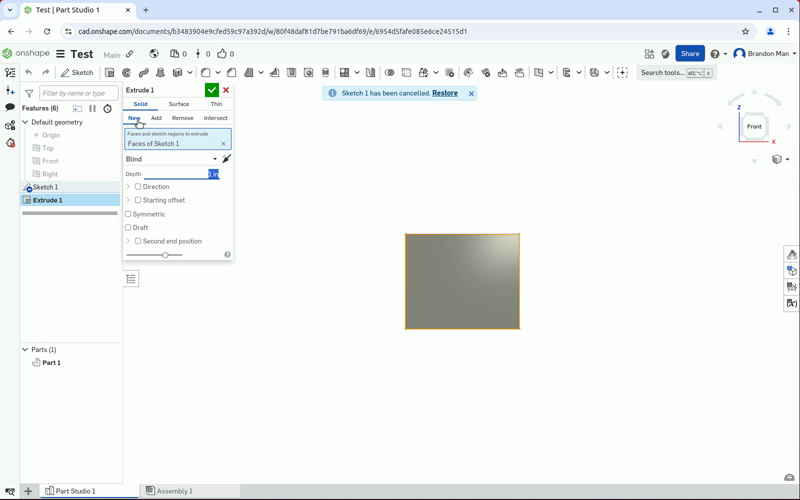
text(11.554)
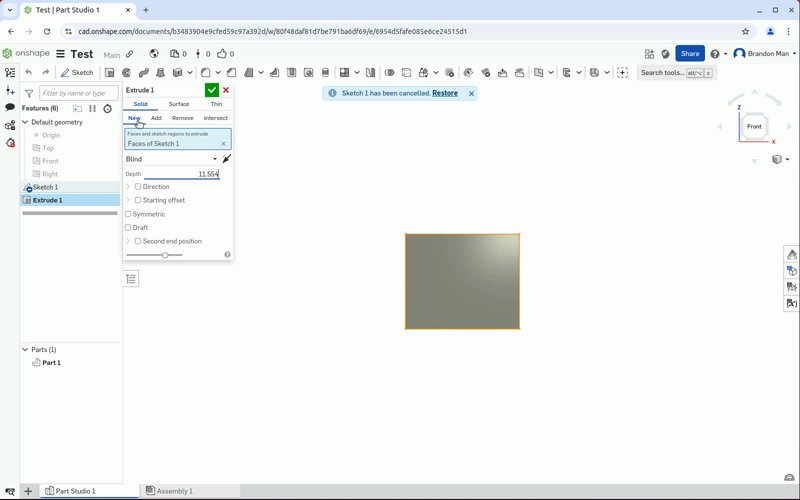
key(enter)
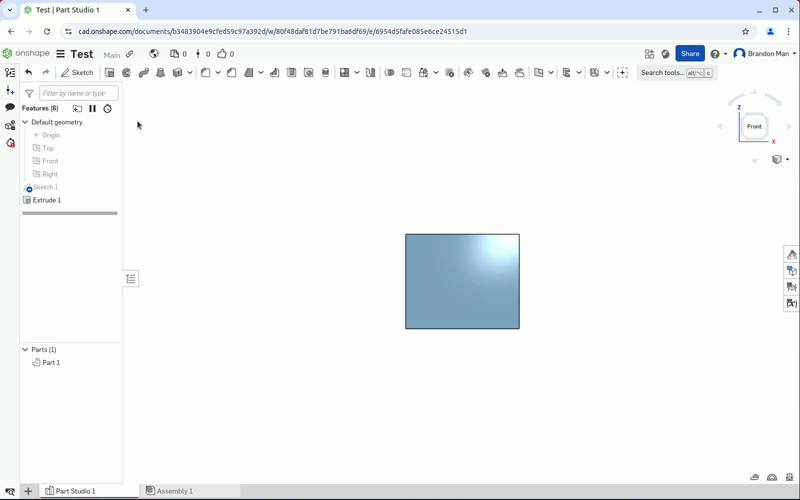
key(shift+h)
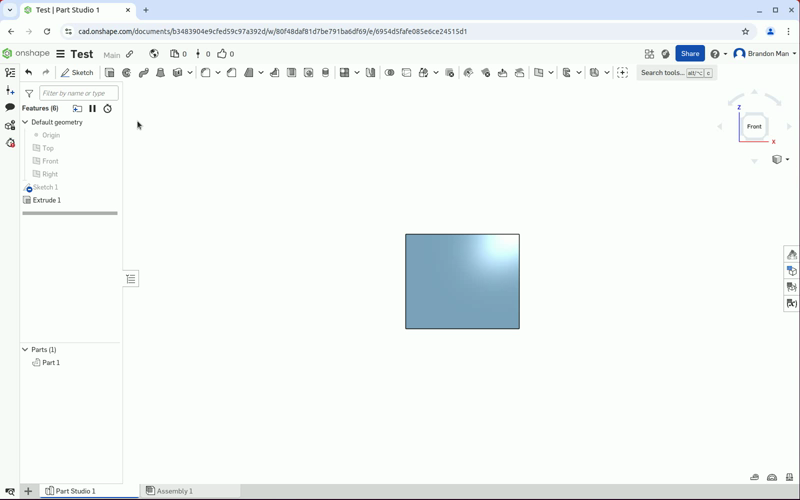
key(shift+h)
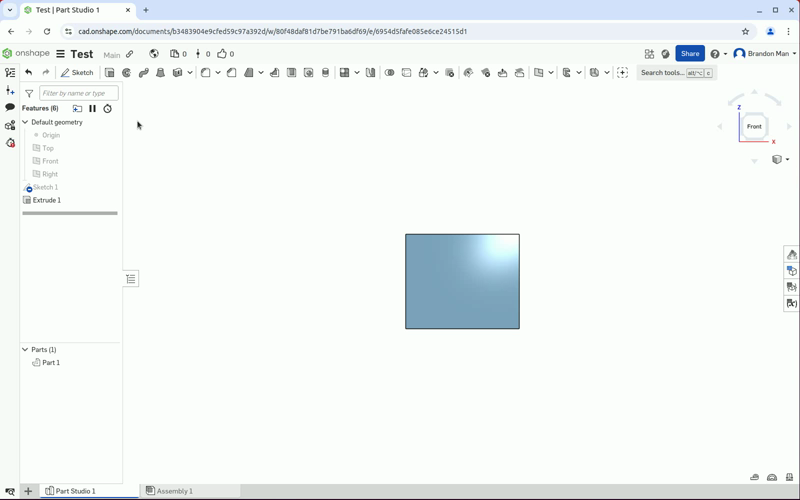
mouse_move(73, 189)
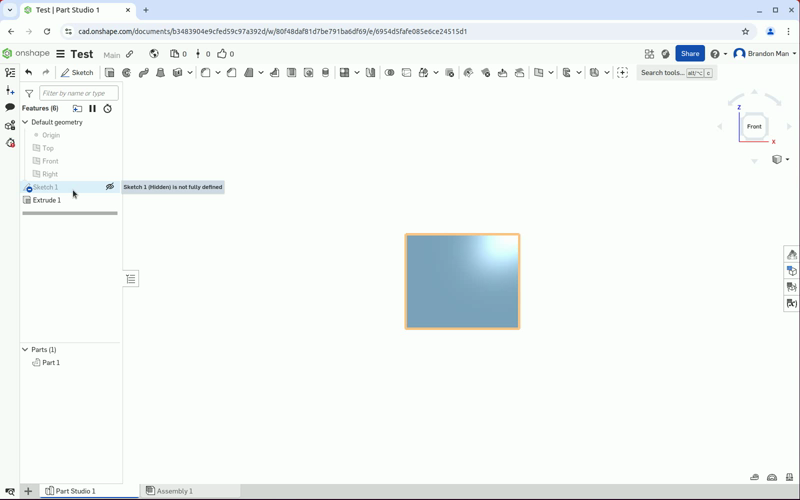
click(73, 189)
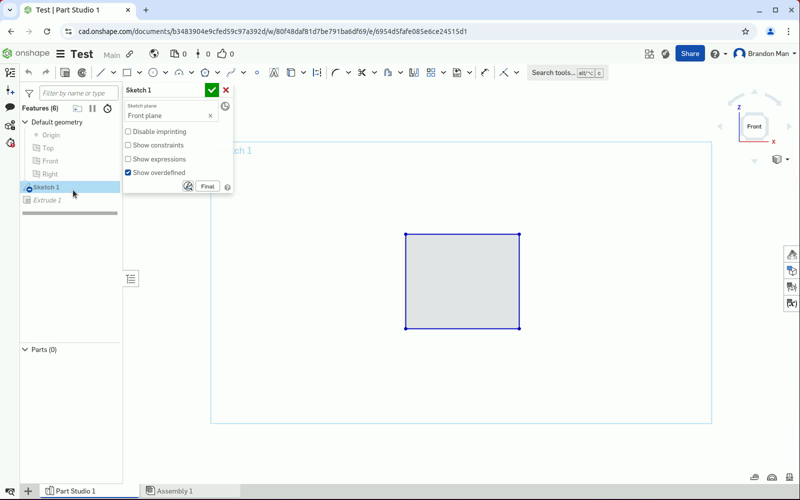
mouse_move(229, 92)
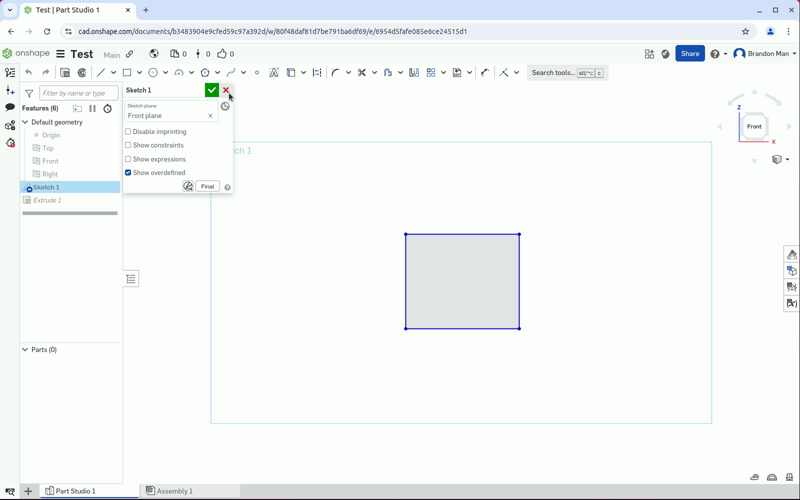
click(229, 92)
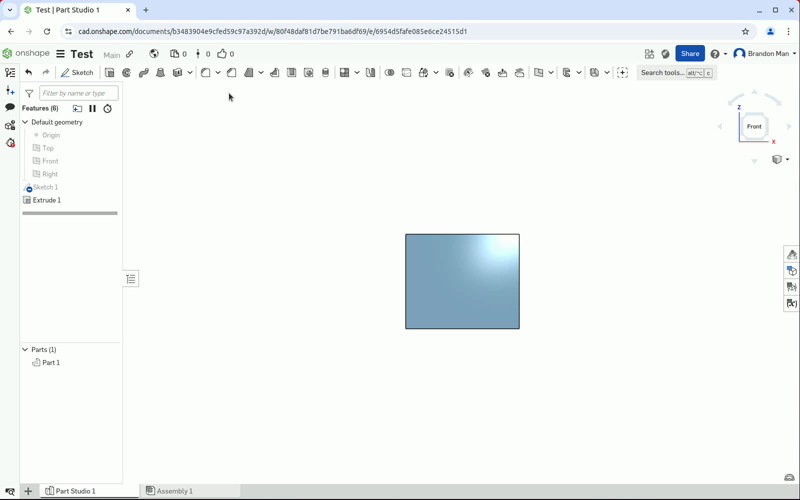
mouse_move(541, 75)
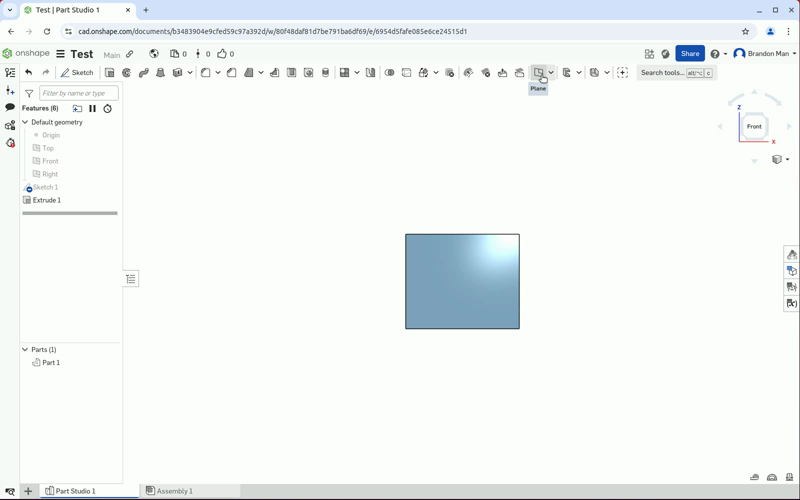
click(541, 75)
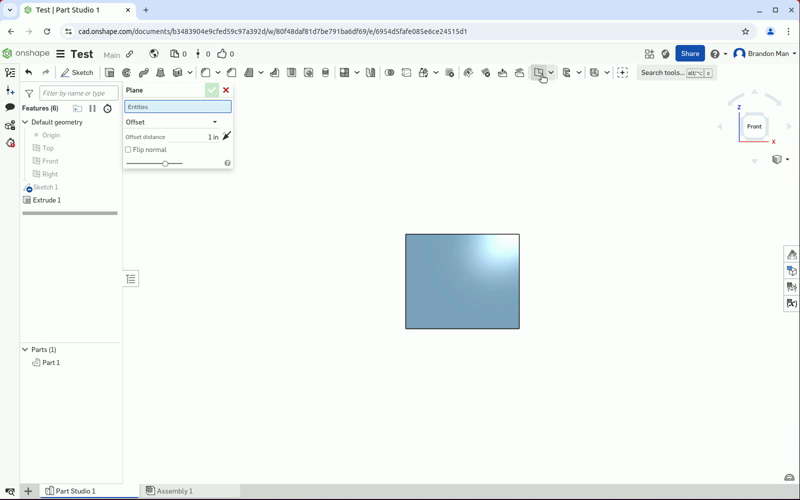
mouse_move(73, 163)
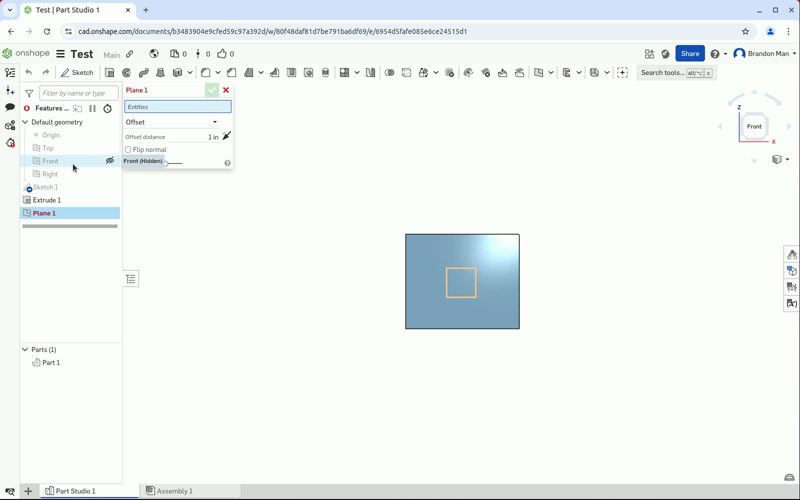
click(73, 163)
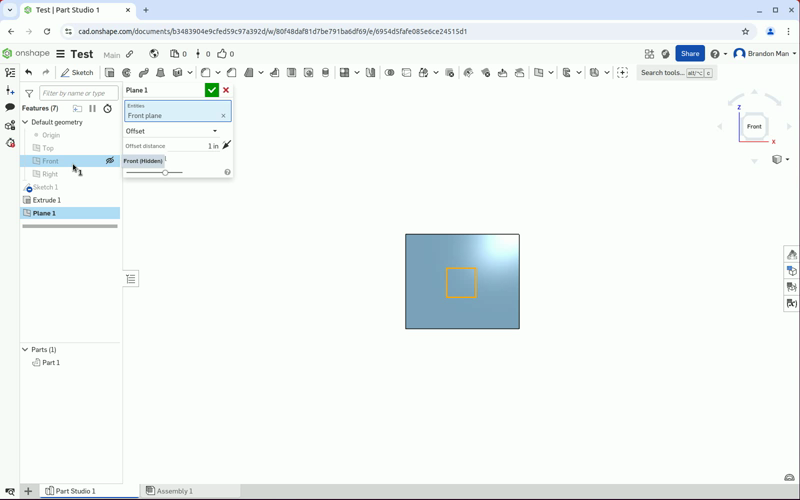
key(tab, 2)
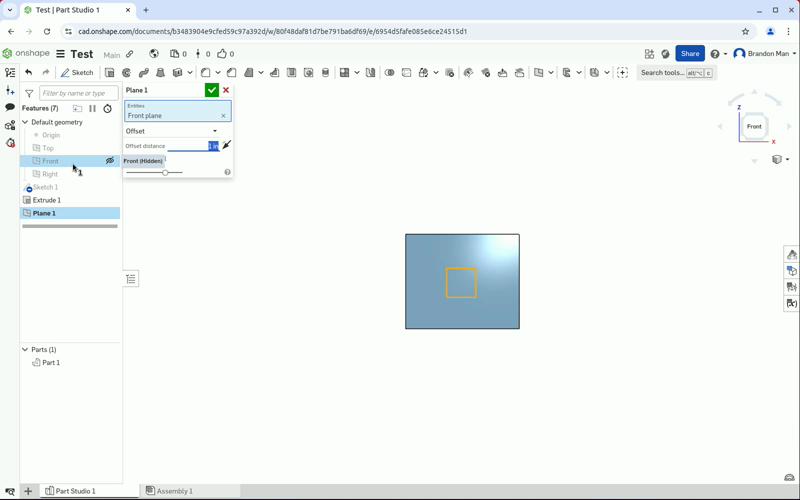
text(11.554)
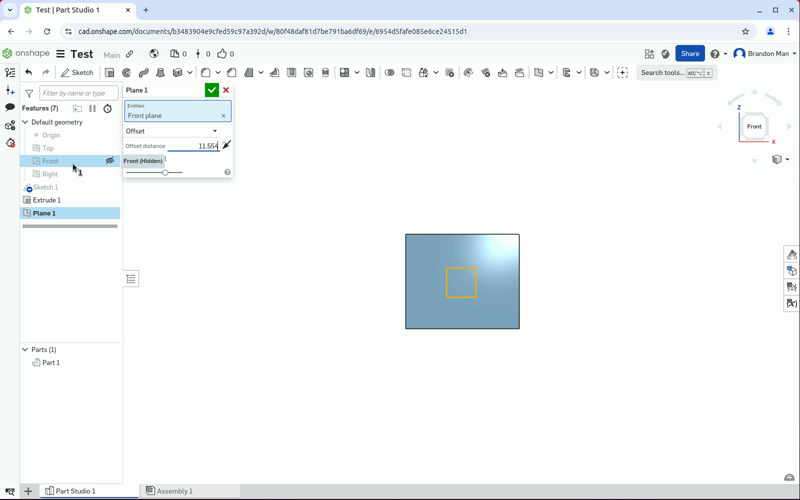
key(enter, 2)
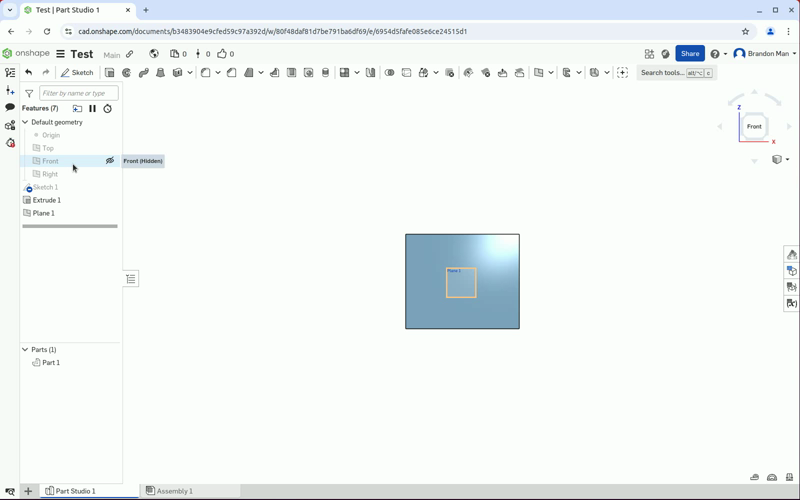
key(shift+s)
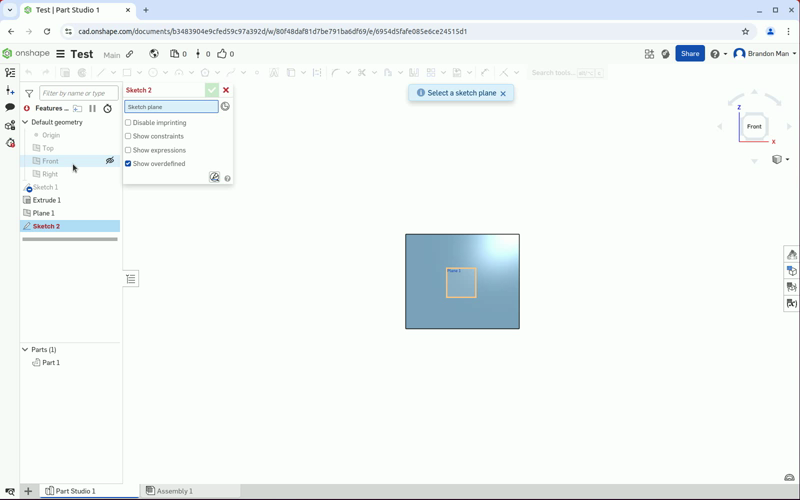
mouse_move(73, 215)
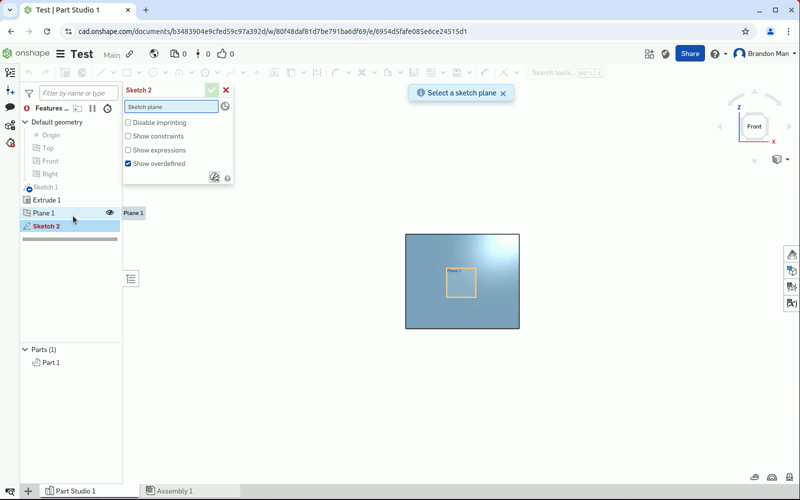
click(73, 215)
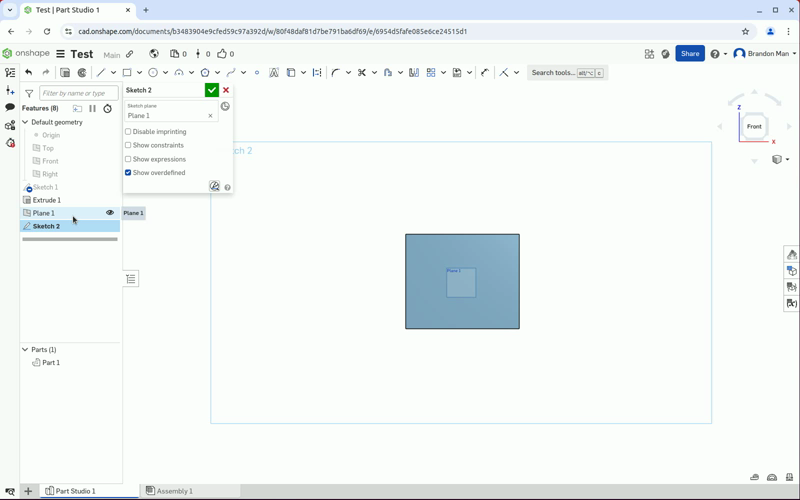
mouse_move(73, 352)
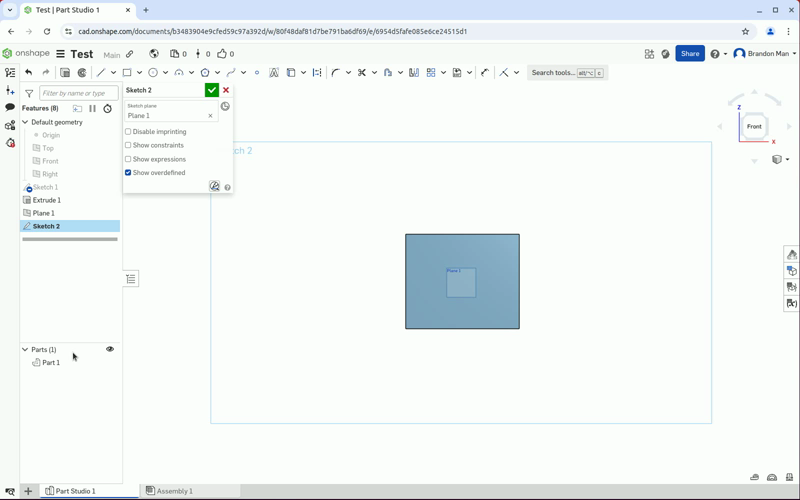
key(y)
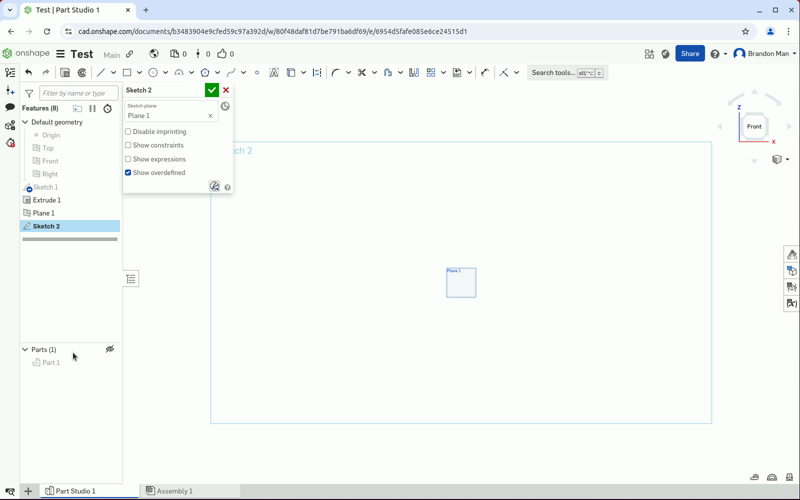
key(c)
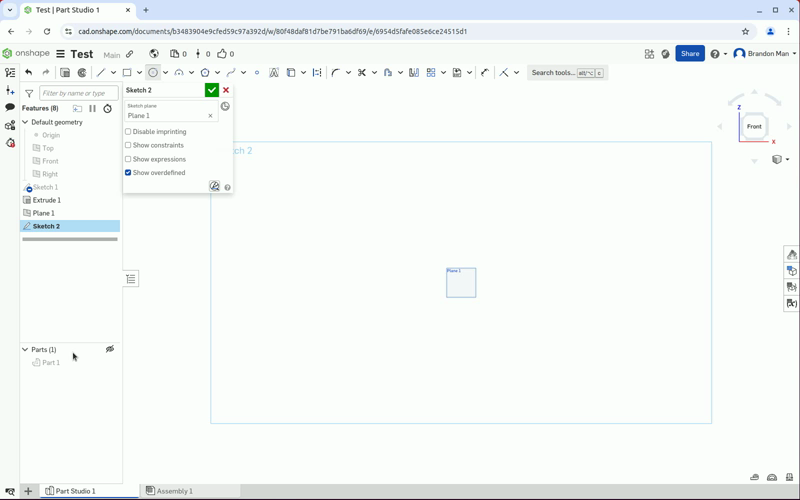
key_down(shift)
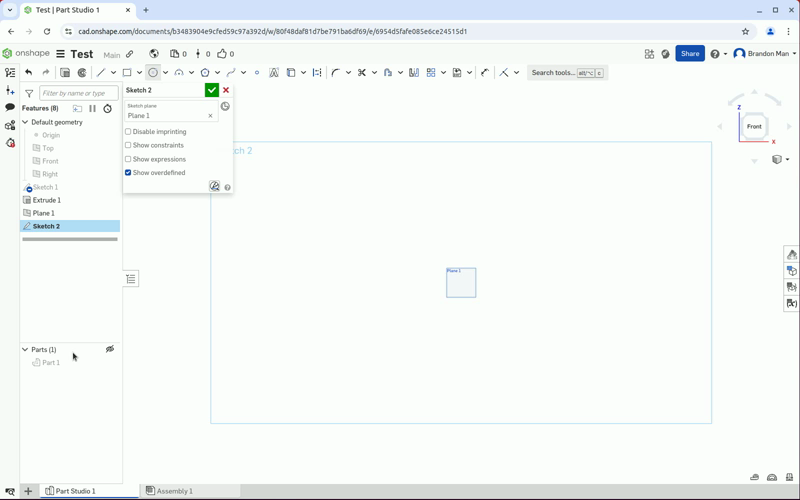
mouse_move(432, 282)
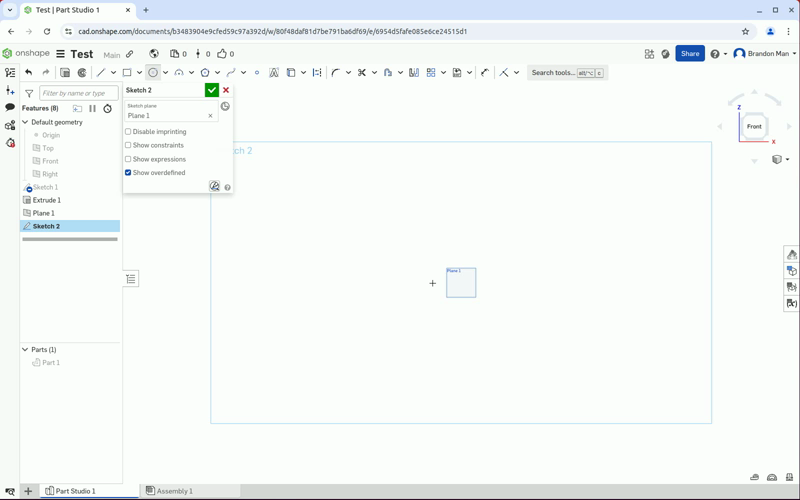
click(432, 282)
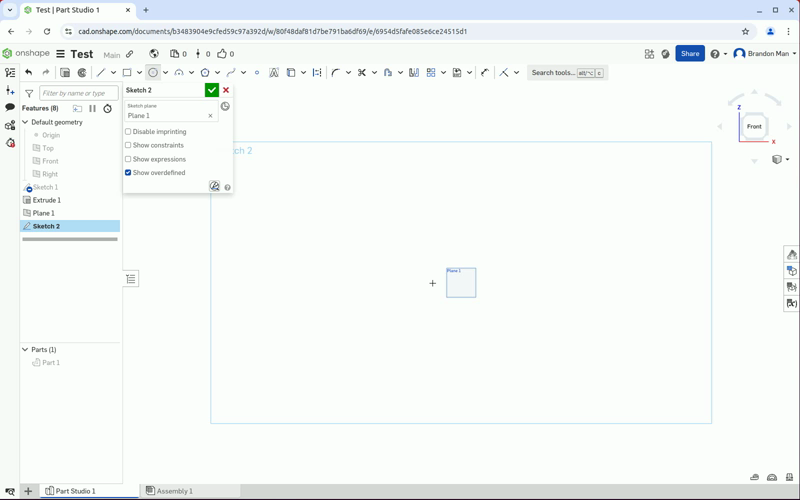
key_up(shift)
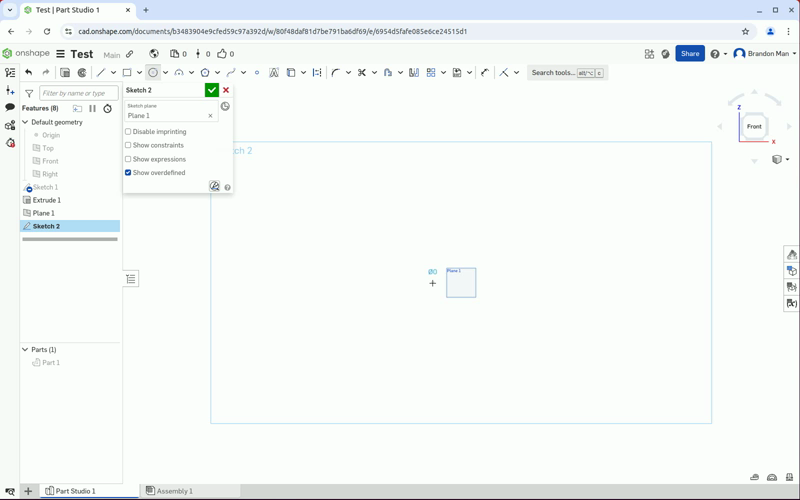
mouse_move(441, 282)
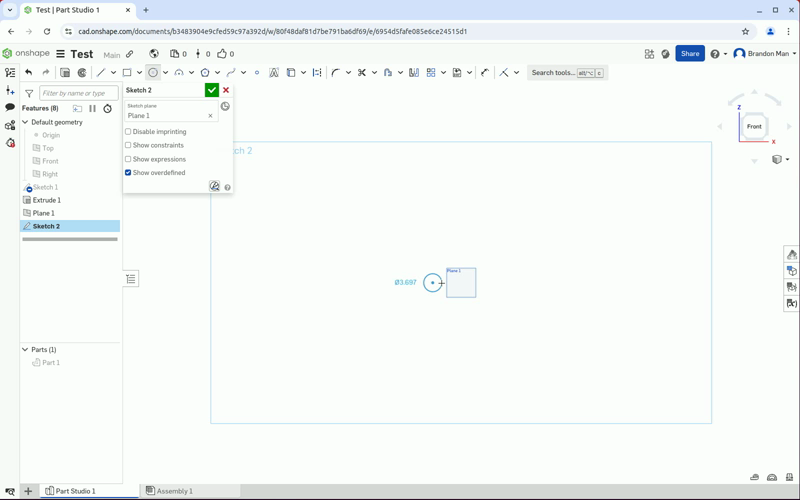
click(441, 282)
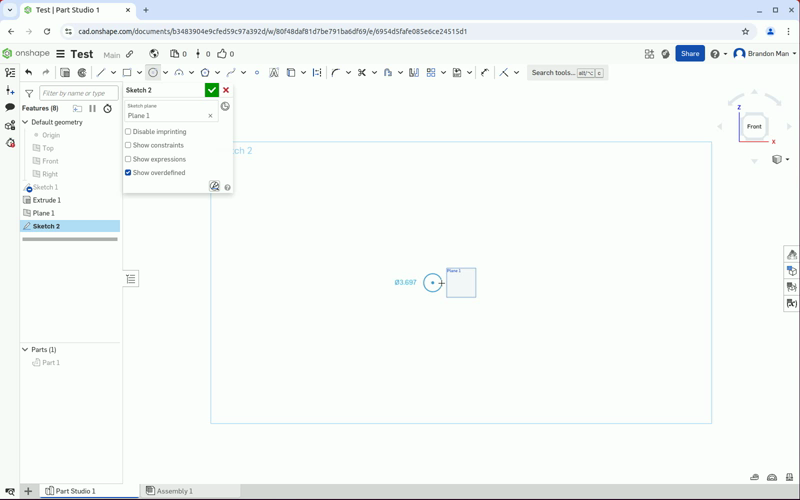
key(esc)
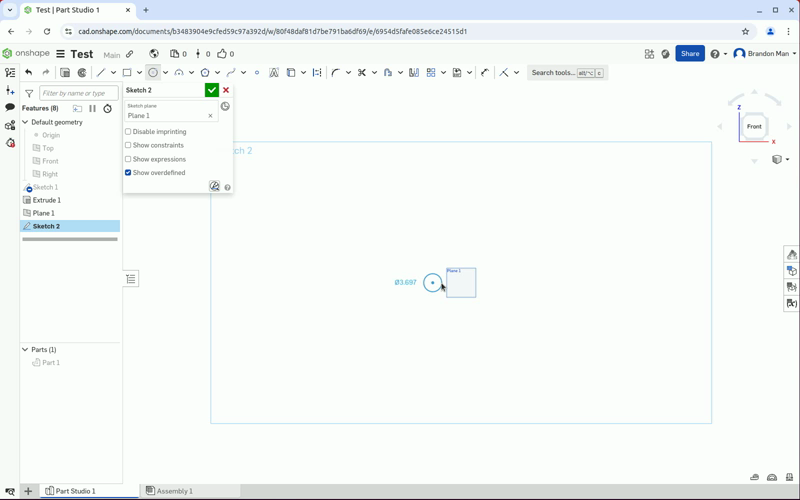
mouse_move(431, 277)
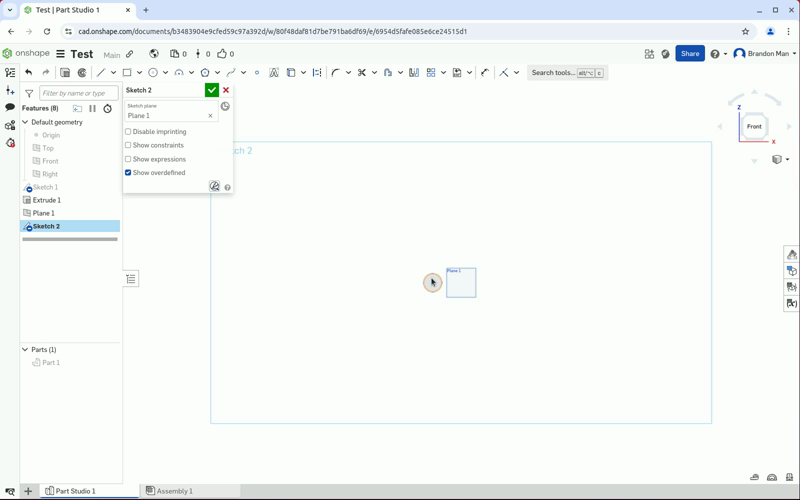
scroll(6)
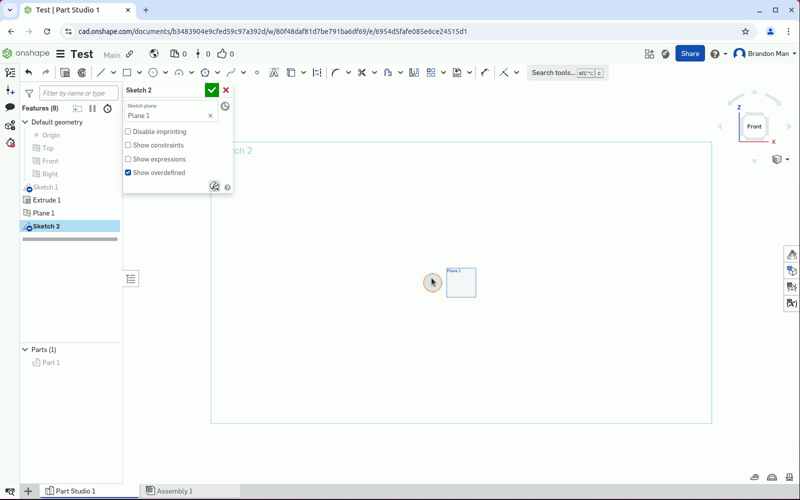
scroll(6)
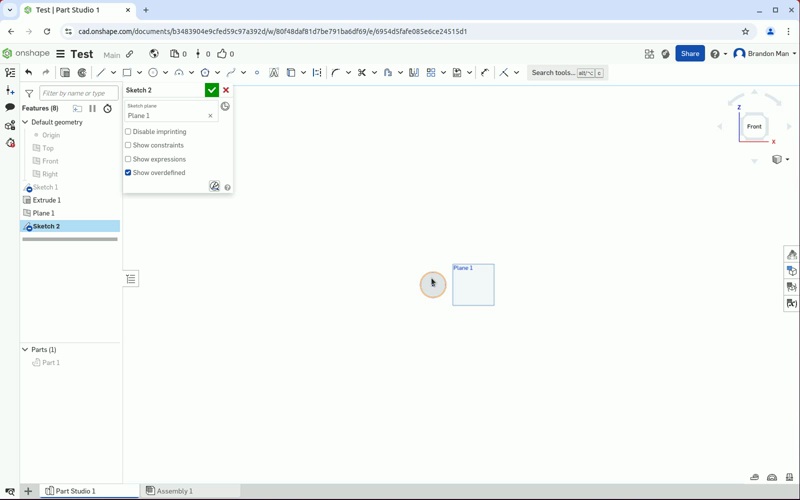
scroll(6)
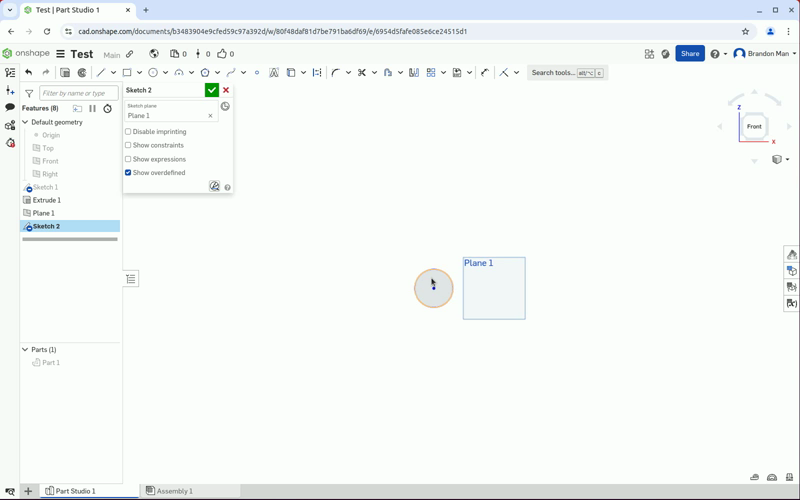
scroll(6)
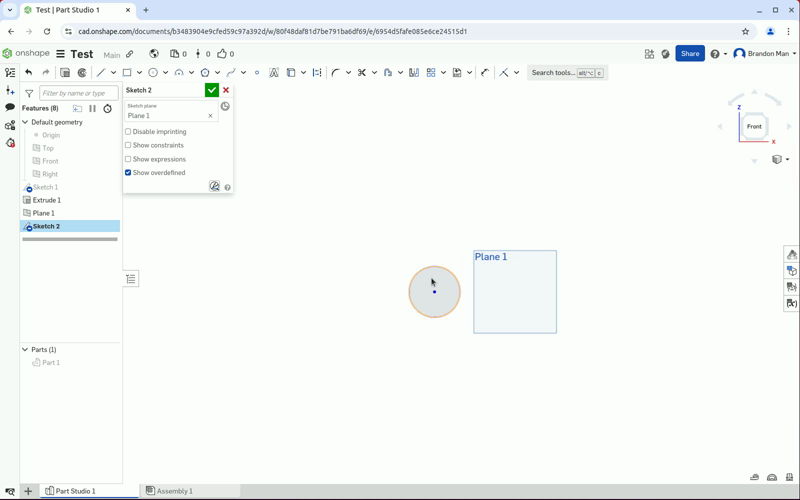
scroll(6)
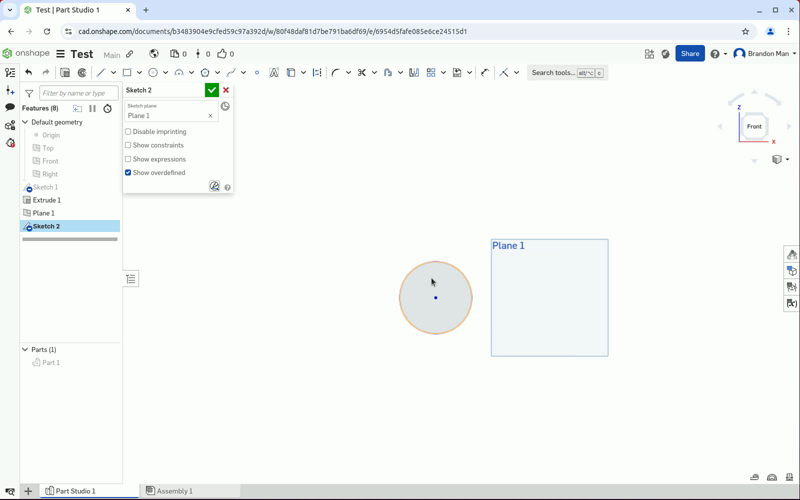
scroll(6)
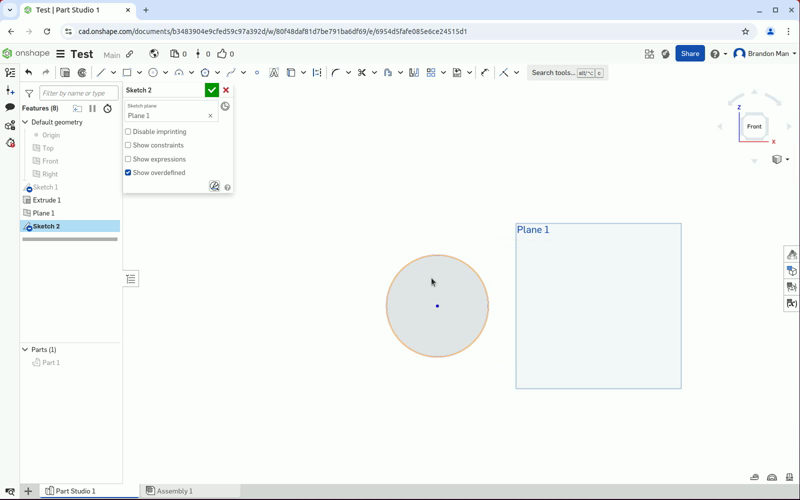
scroll(6)
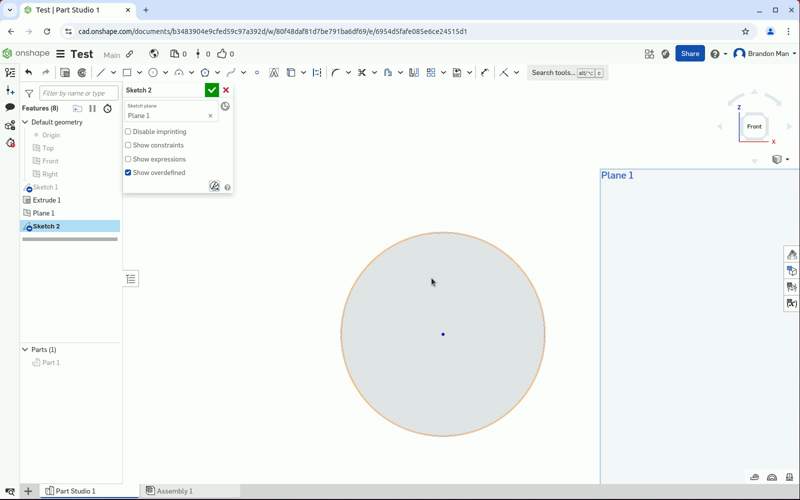
click(431, 277)
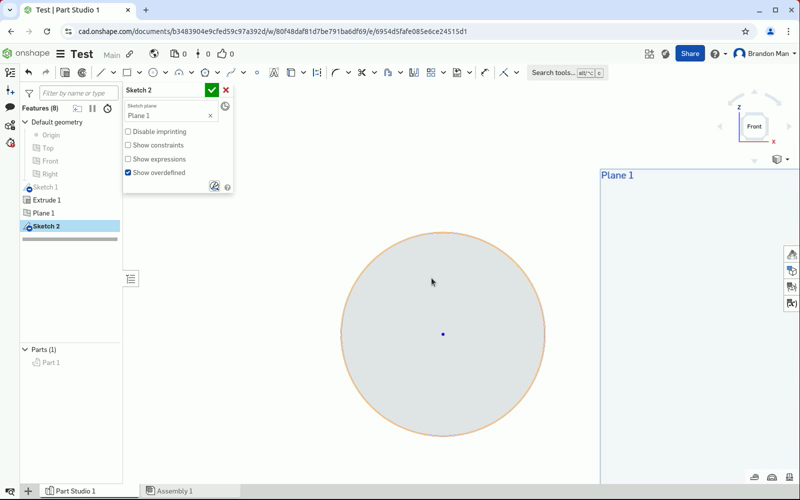
scroll(-6)
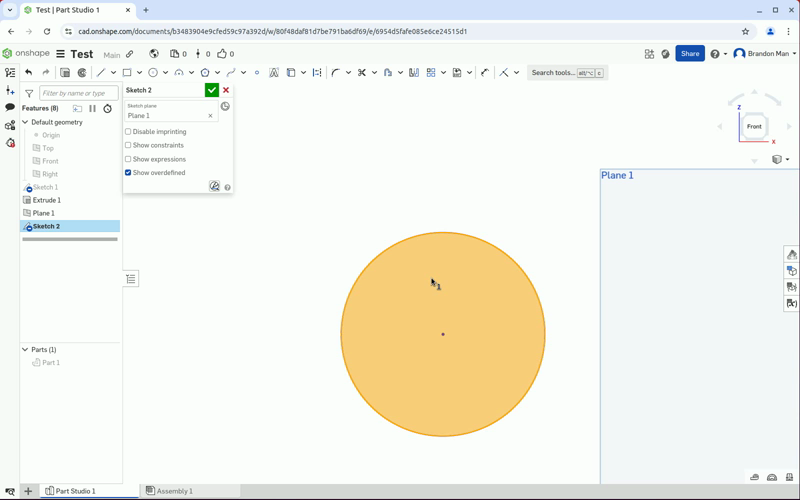
scroll(-6)
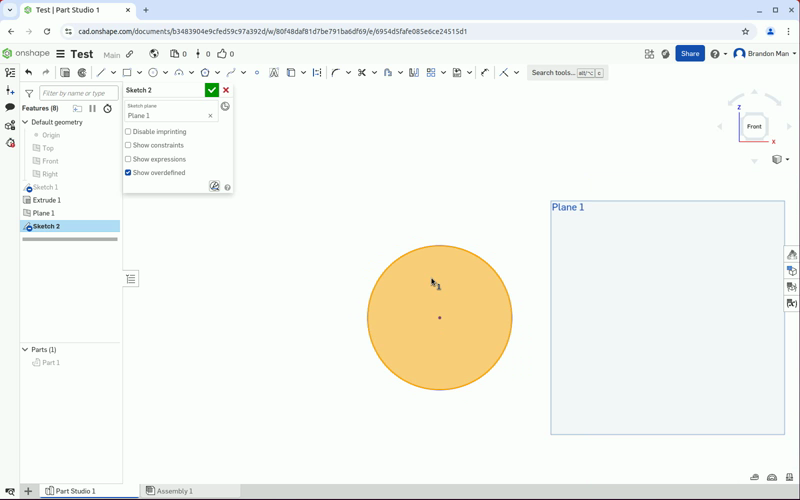
scroll(-6)
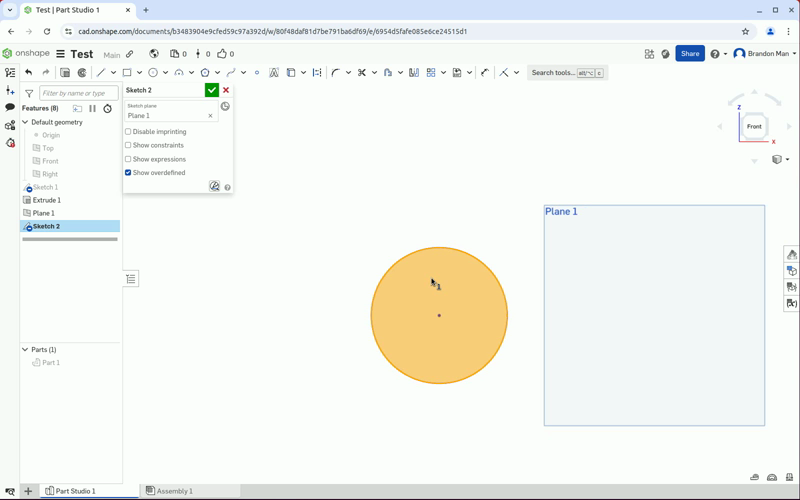
scroll(-6)
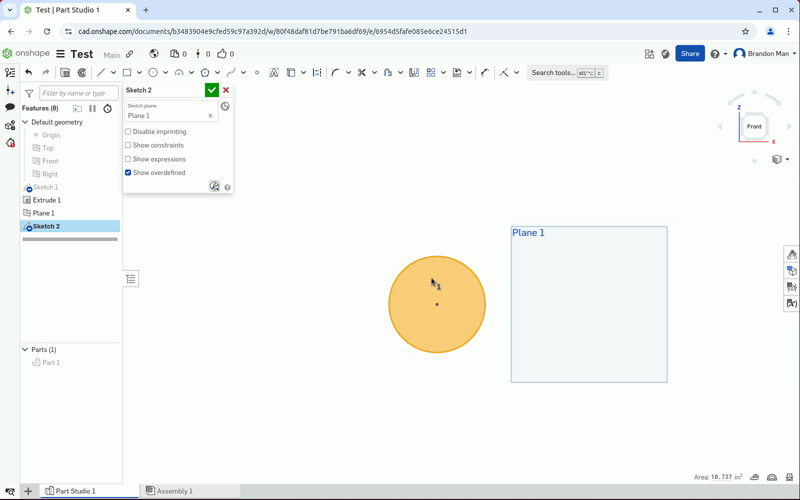
scroll(-6)
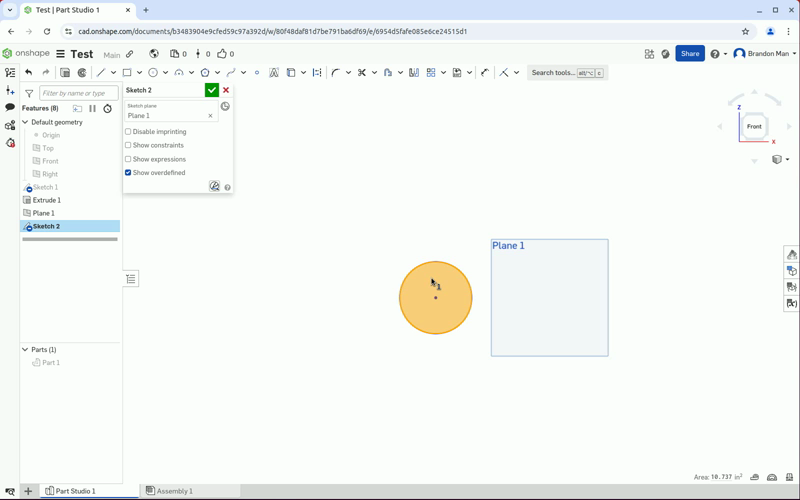
scroll(-6)
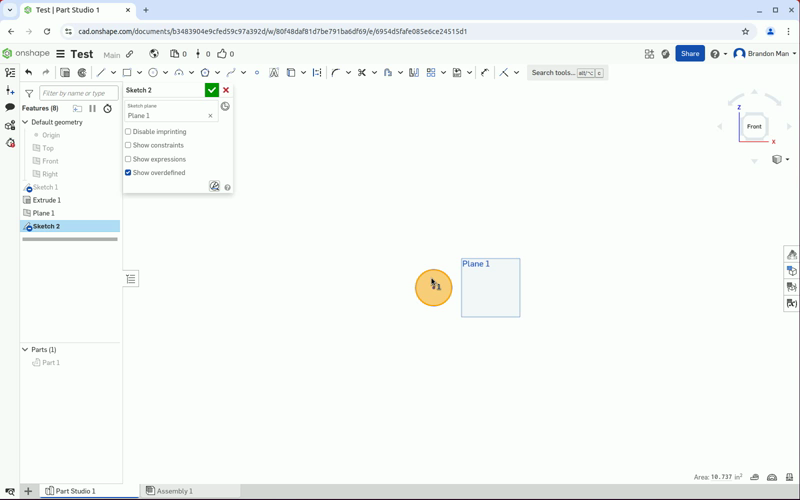
scroll(-6)
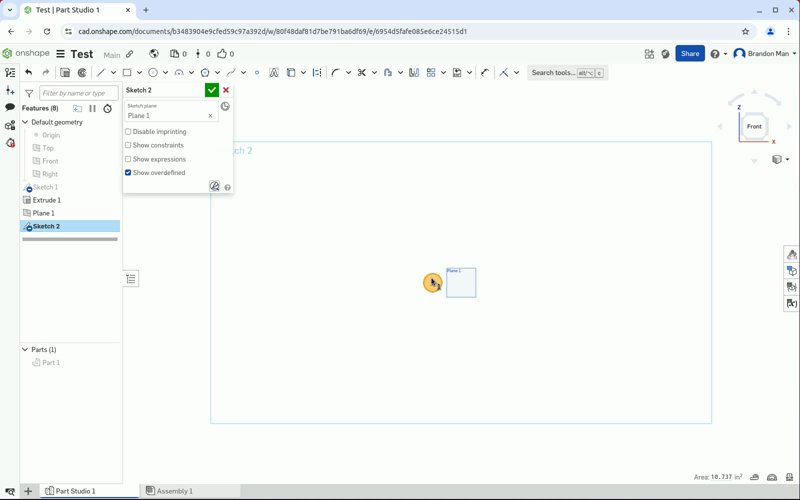
mouse_move(73, 352)
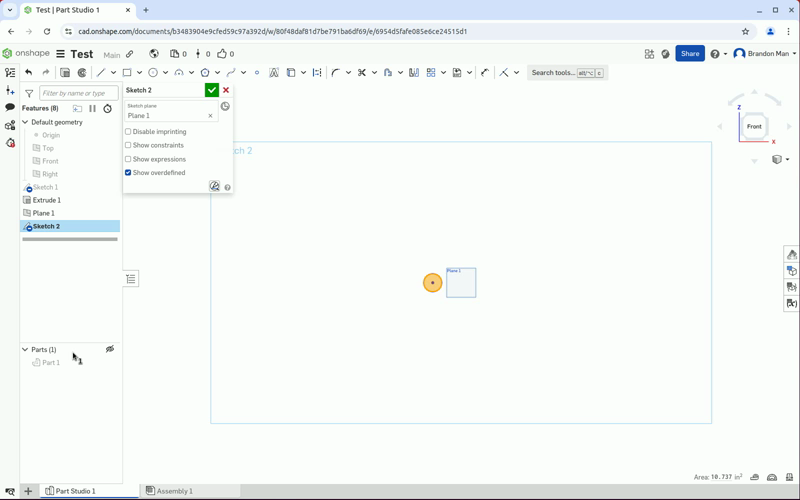
key(shift+y)
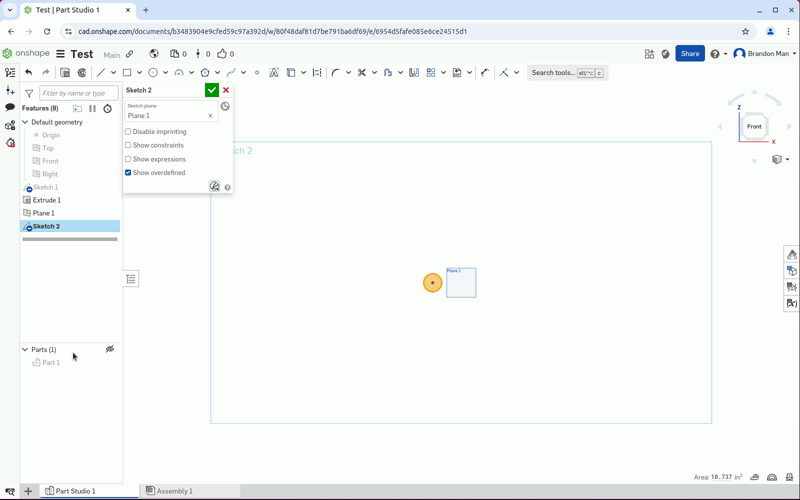
key(shift+e)
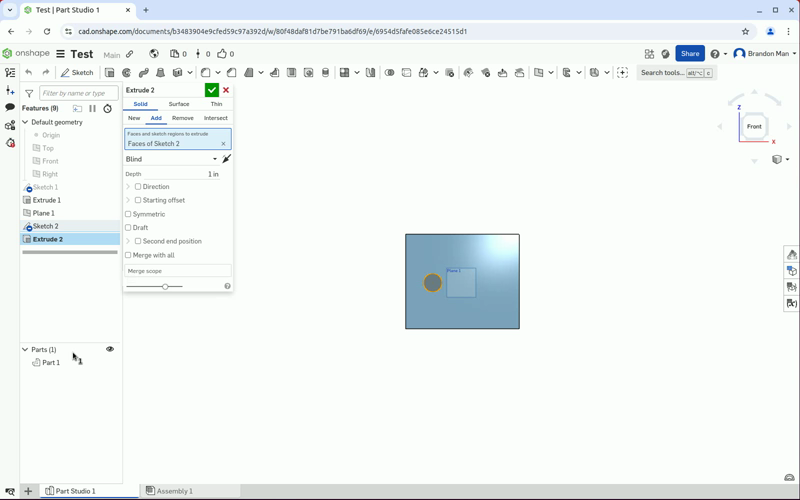
mouse_move(143, 106)
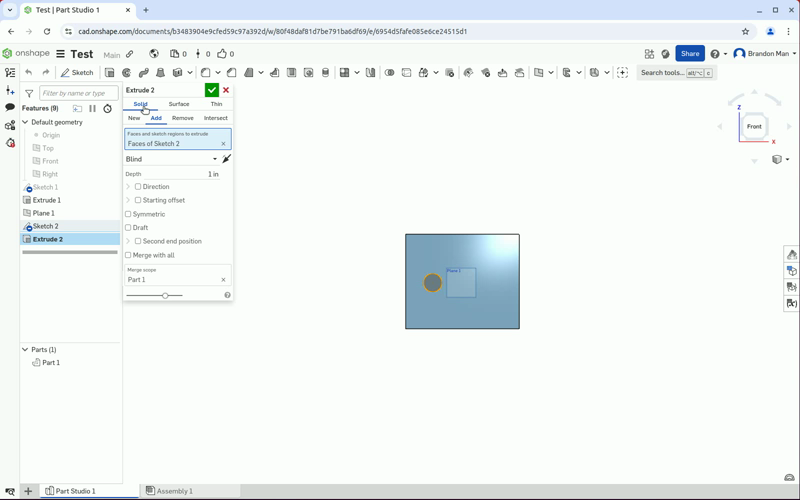
click(143, 106)
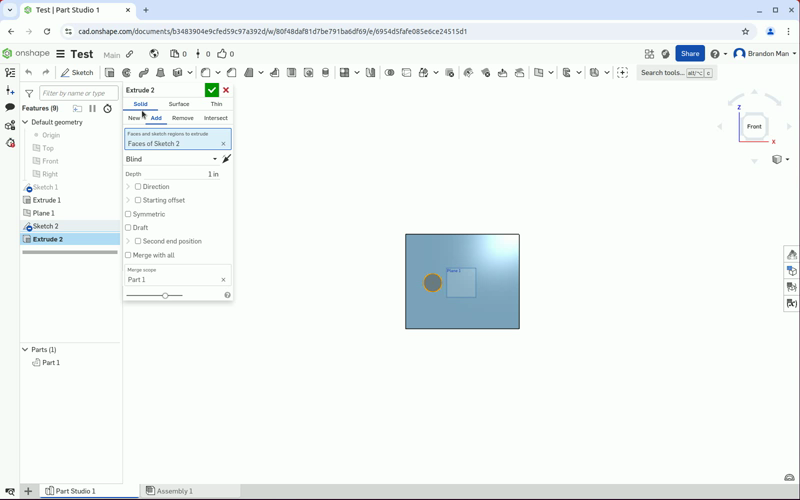
mouse_move(137, 120)
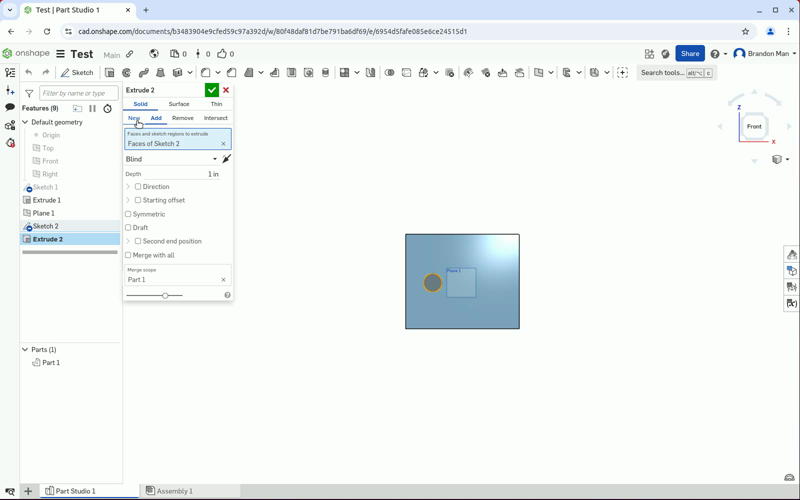
click(137, 120)
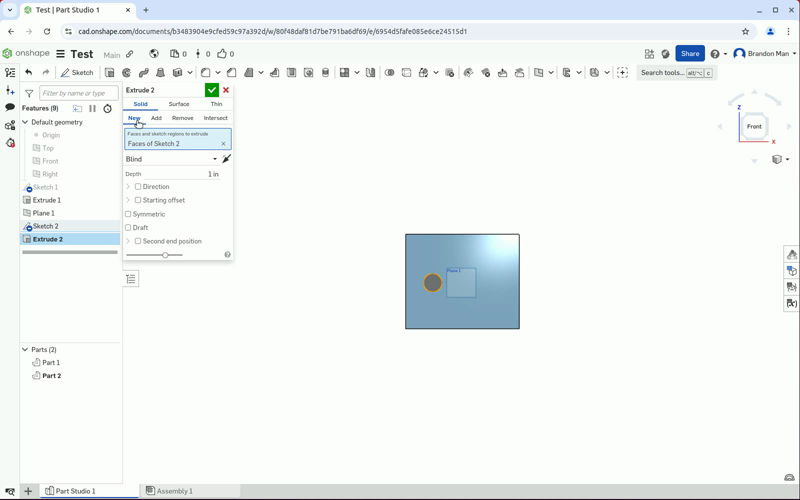
key(tab, 4)
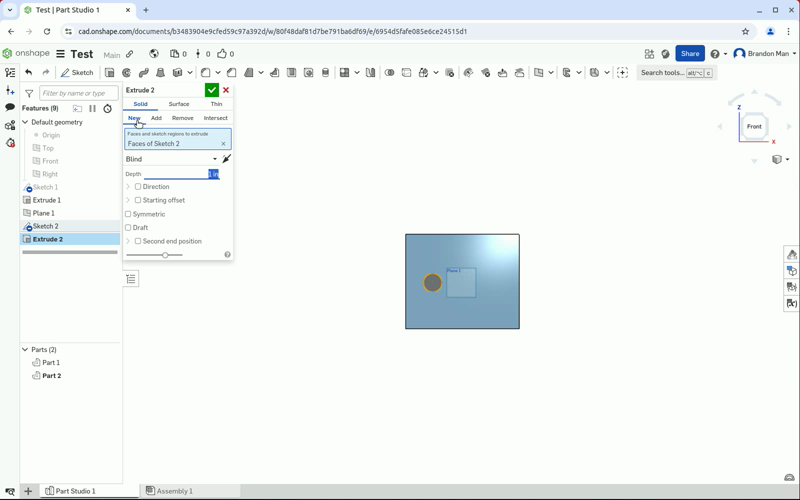
text(11.554)
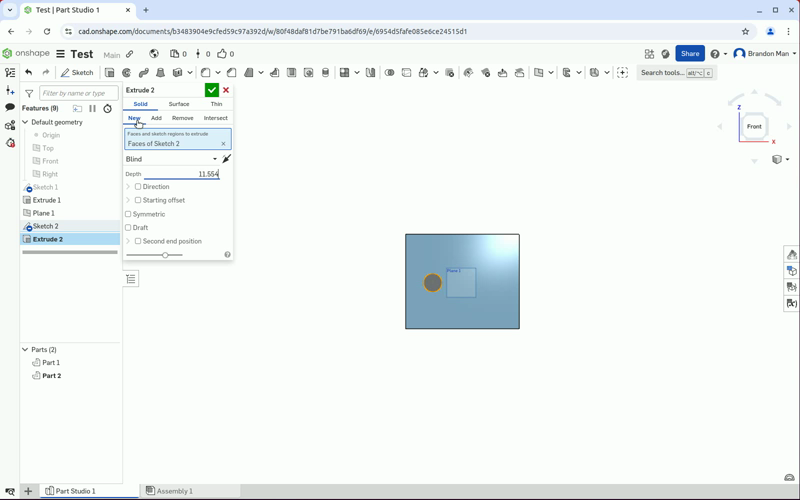
key(enter)
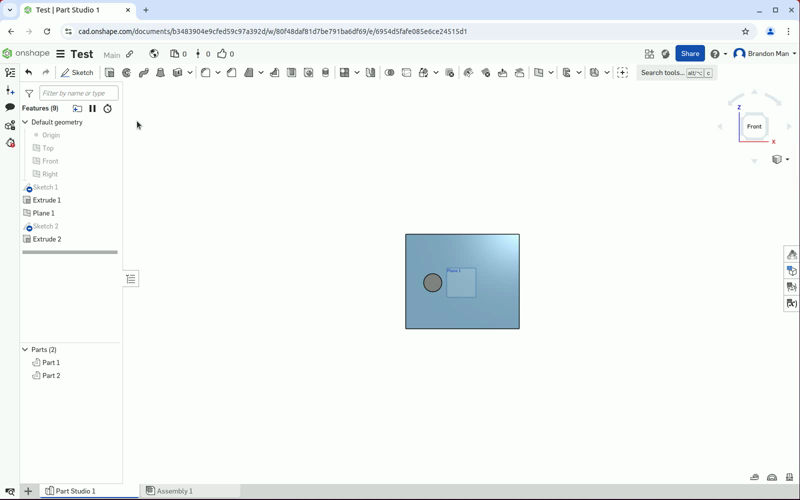
key(shift+h)
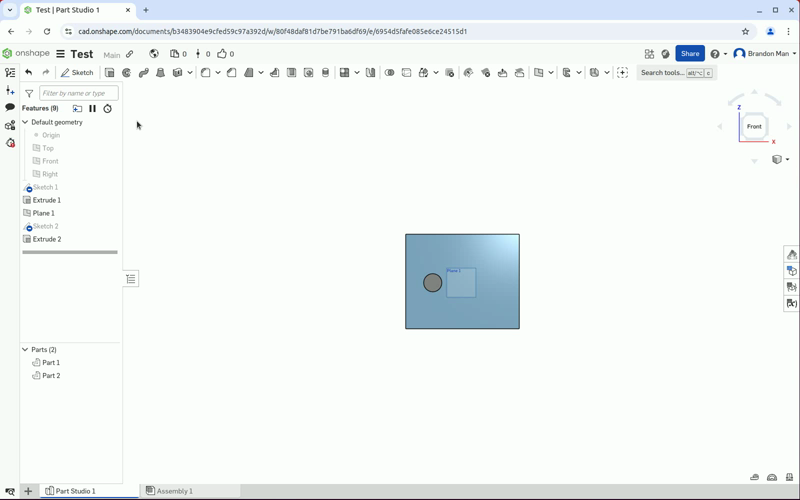
key(shift+h)
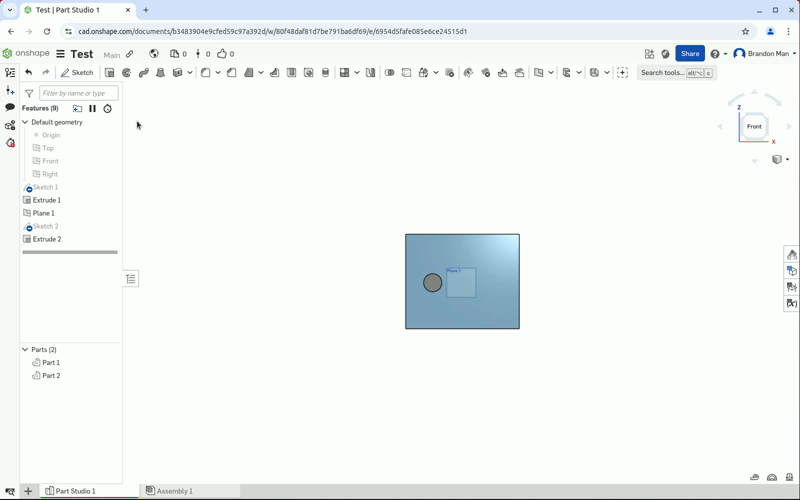
mouse_move(73, 189)
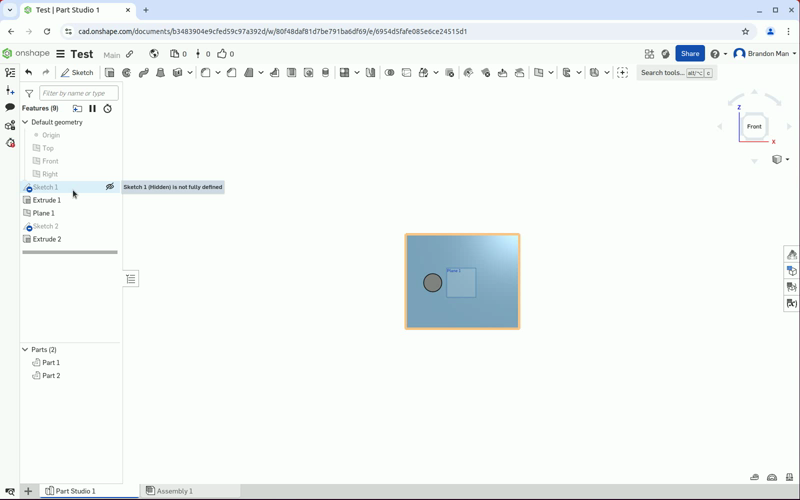
click(73, 189)
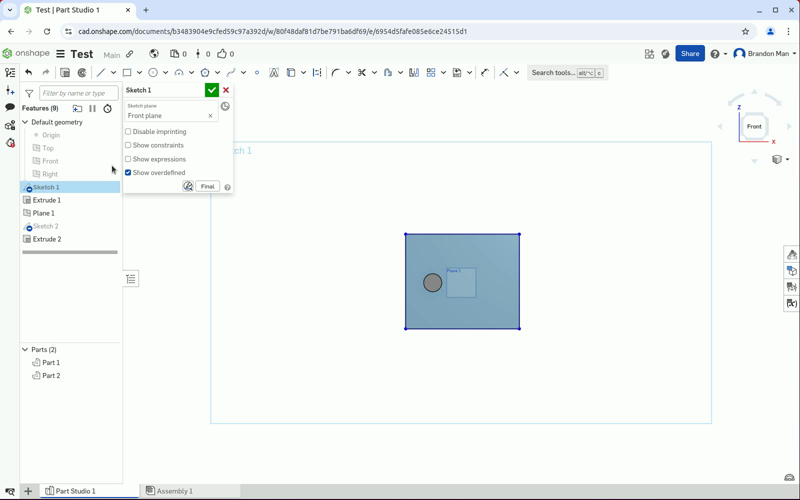
mouse_move(229, 92)
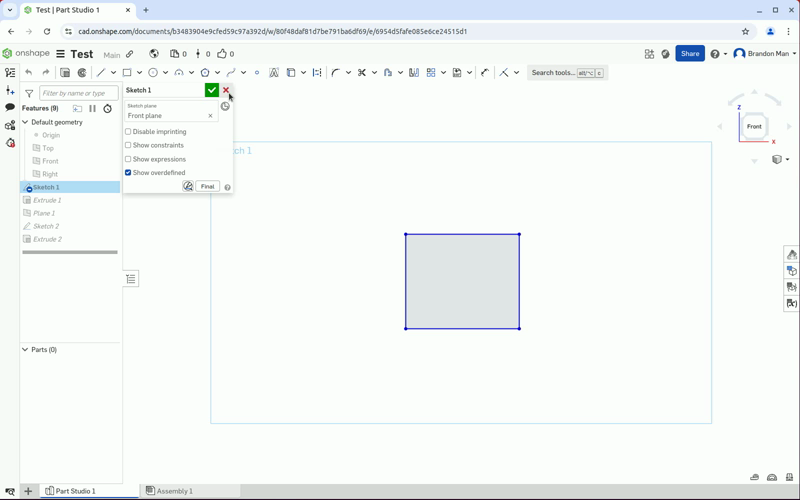
click(229, 92)
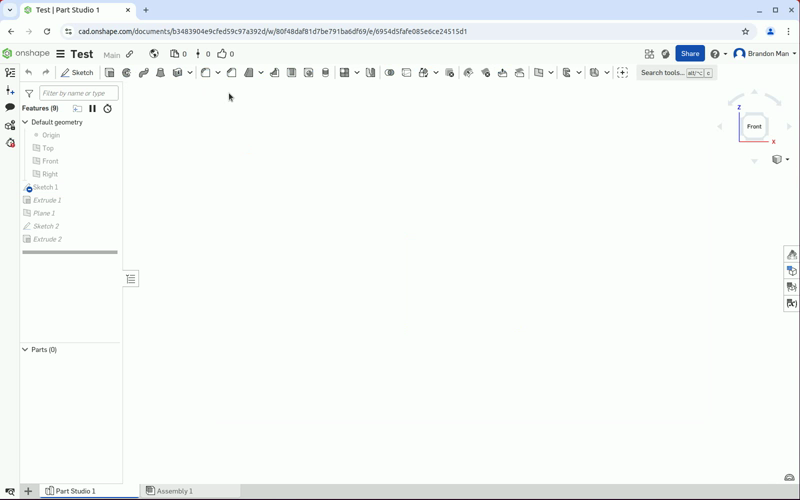
key(shift+s)
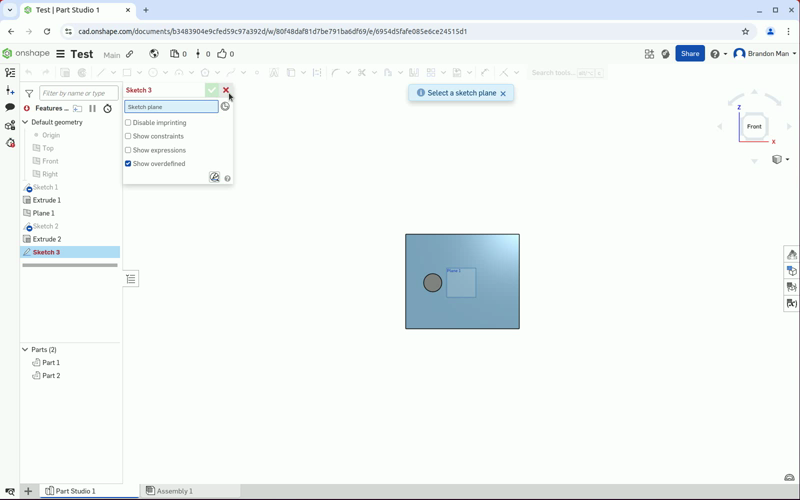
mouse_move(73, 215)
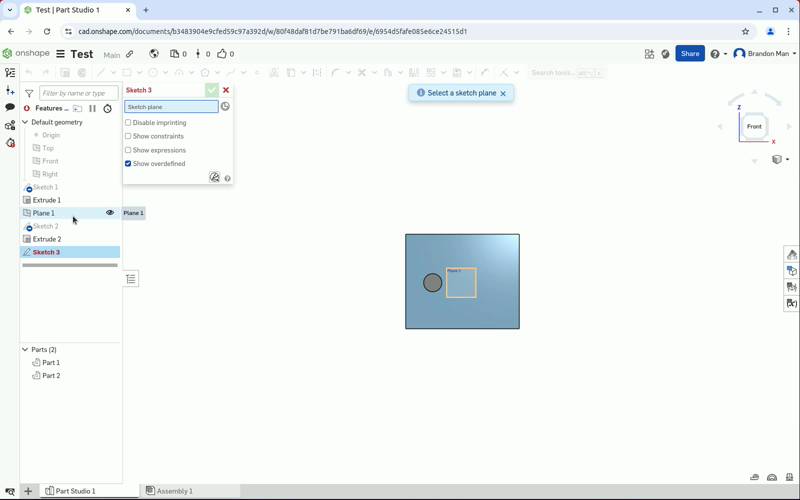
click(73, 215)
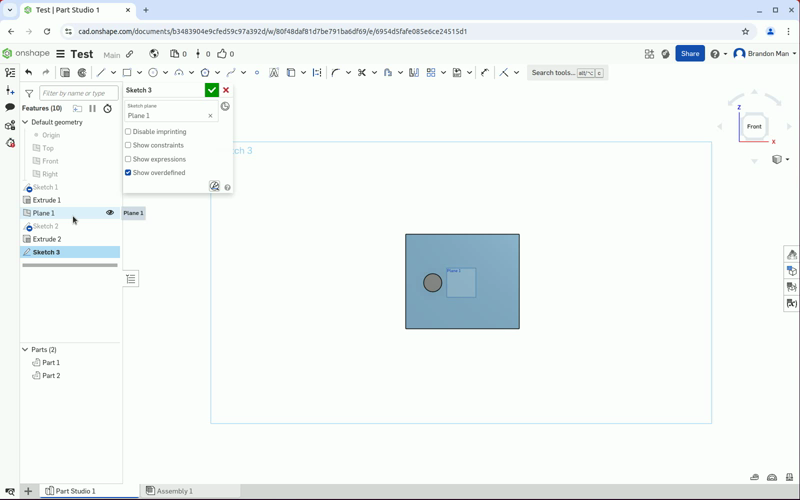
mouse_move(73, 352)
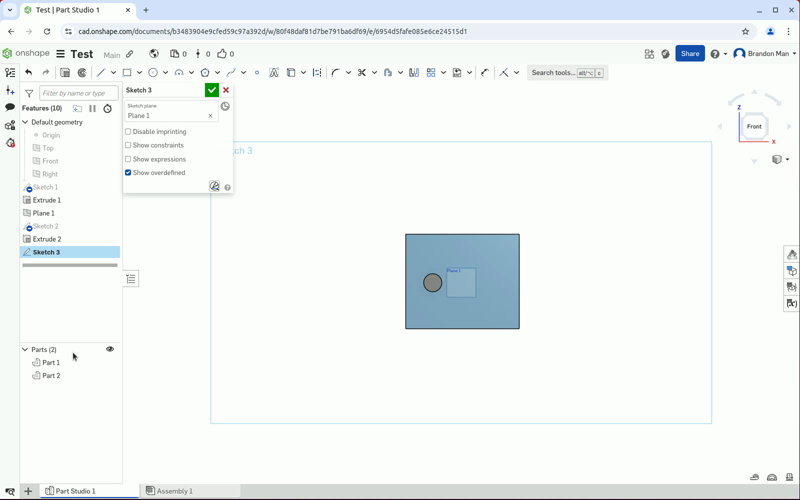
key(y)
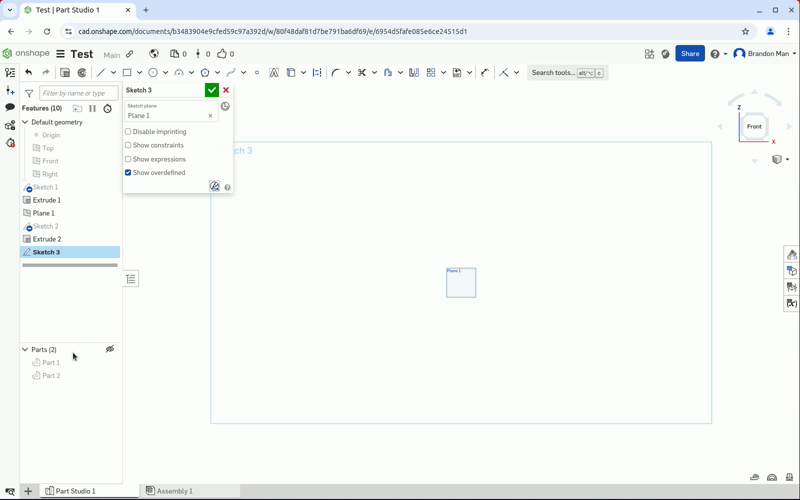
key(c)
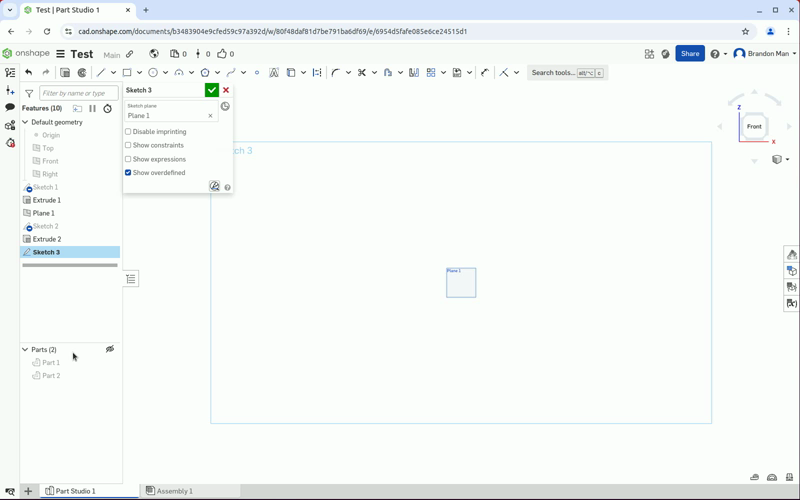
key_down(shift)
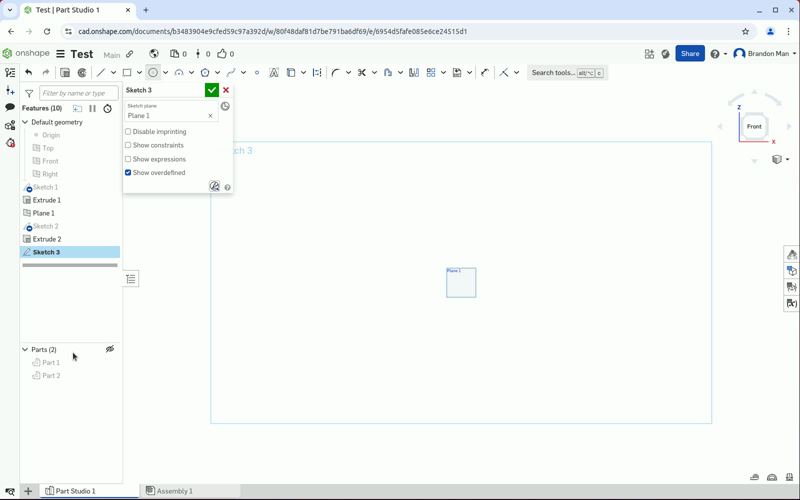
mouse_move(489, 282)
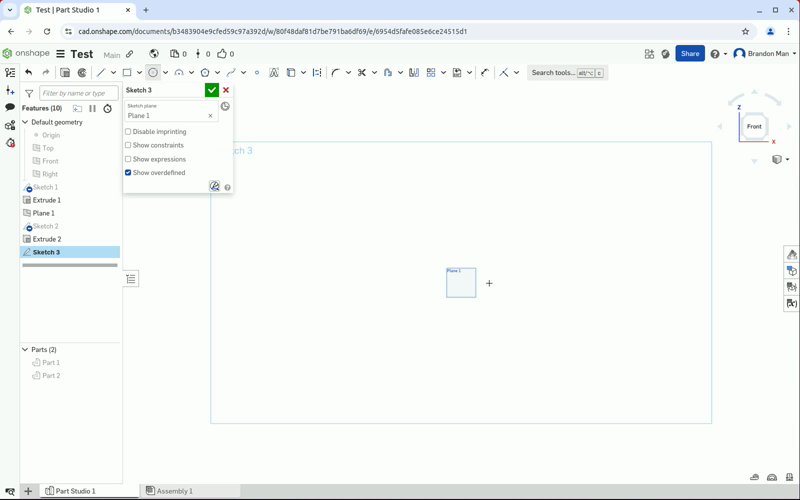
click(489, 282)
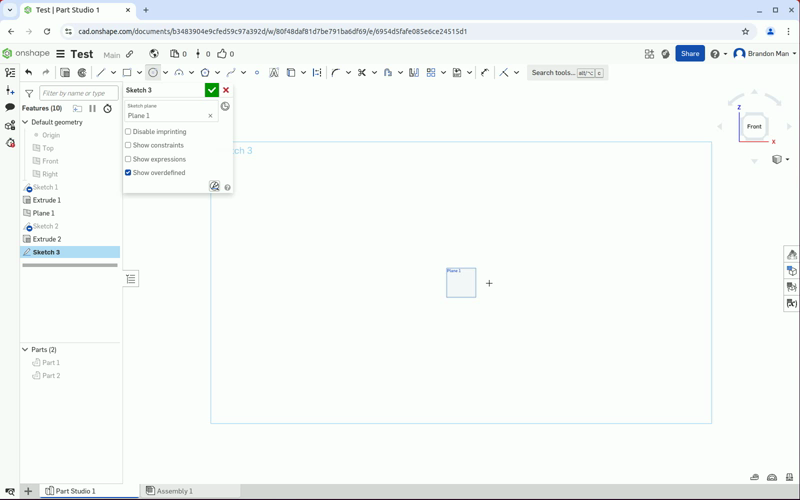
key_up(shift)
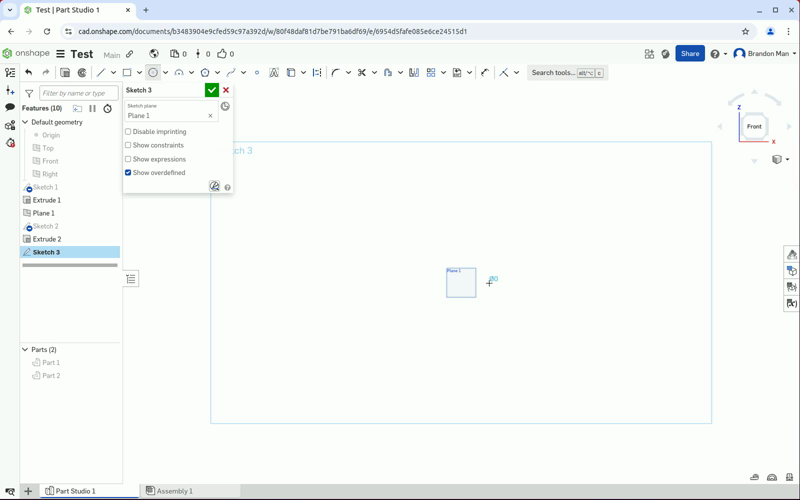
mouse_move(498, 282)
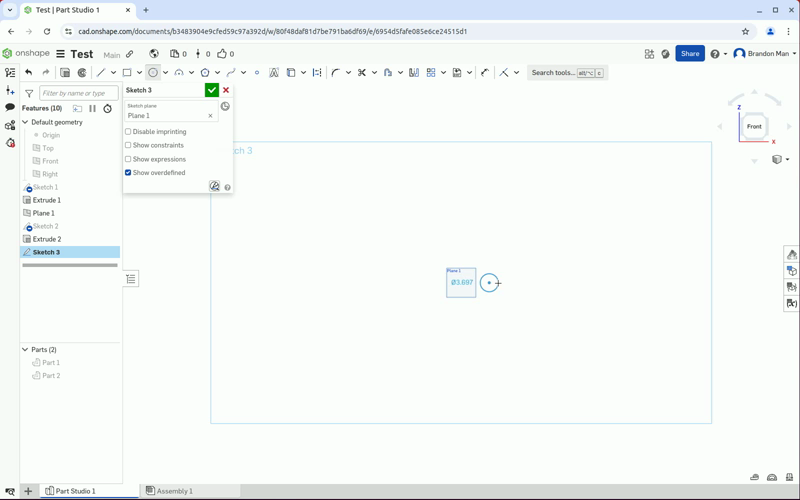
click(498, 282)
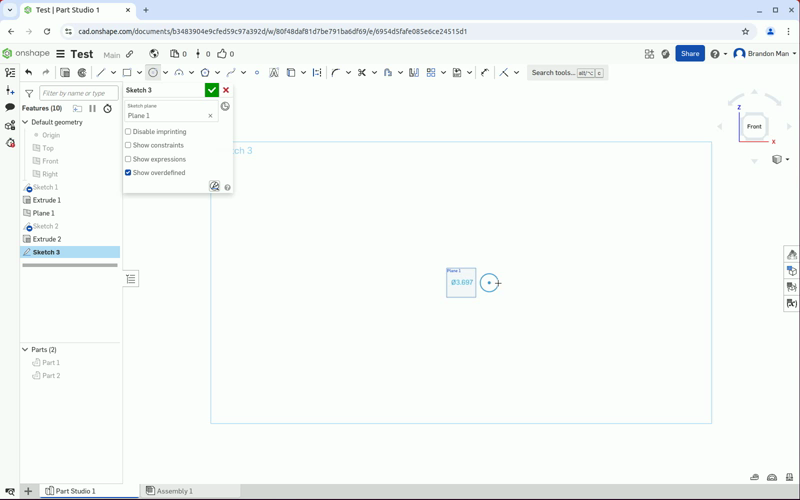
key(esc)
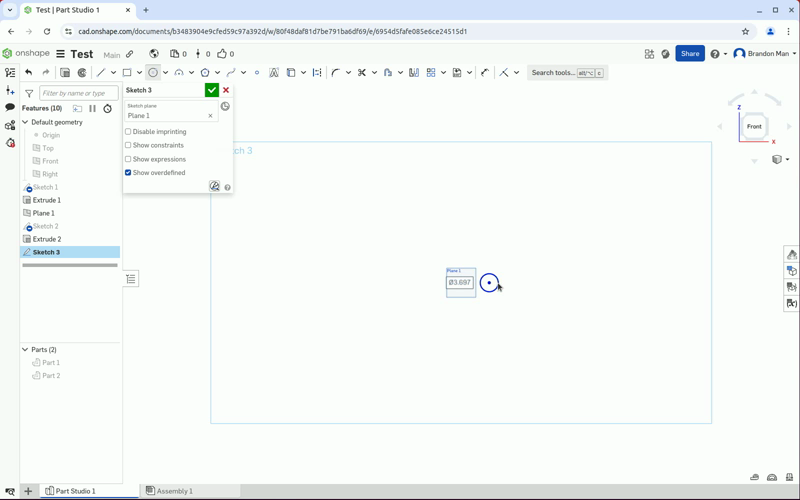
mouse_move(488, 283)
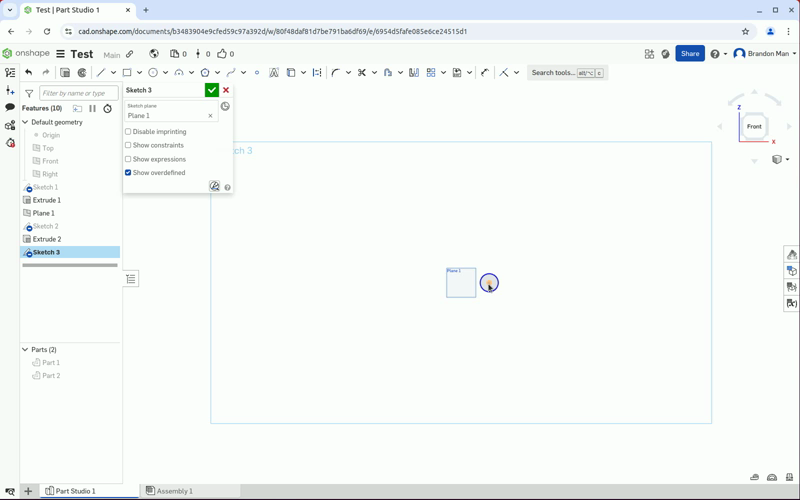
scroll(6)
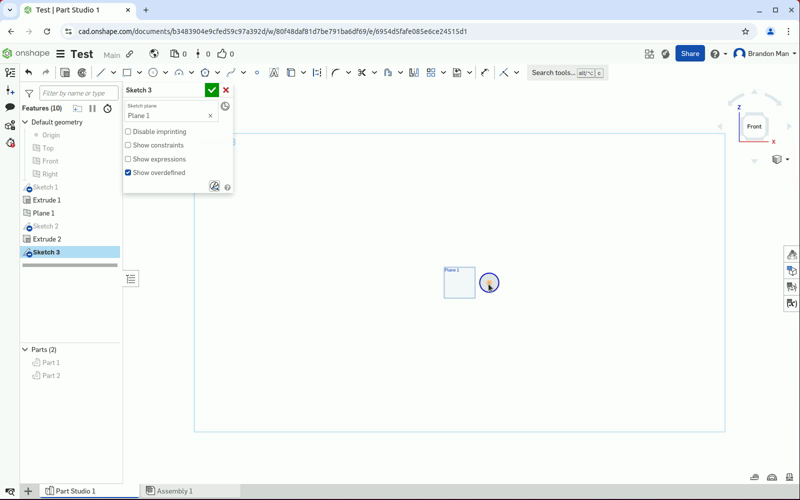
scroll(6)
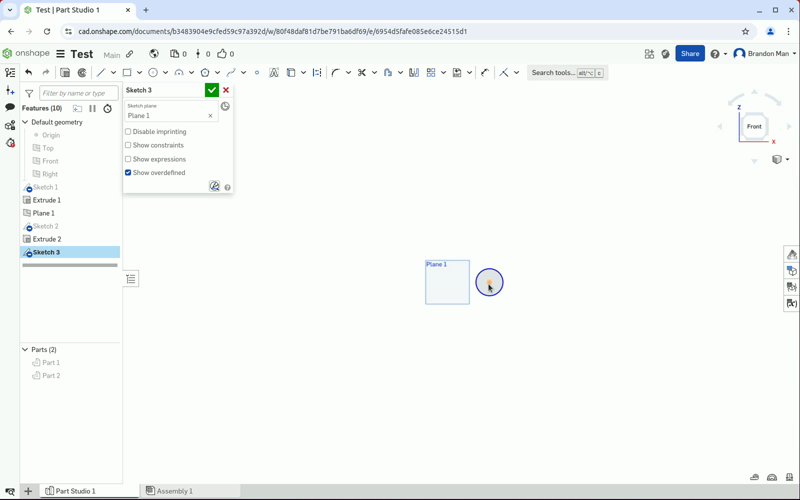
scroll(6)
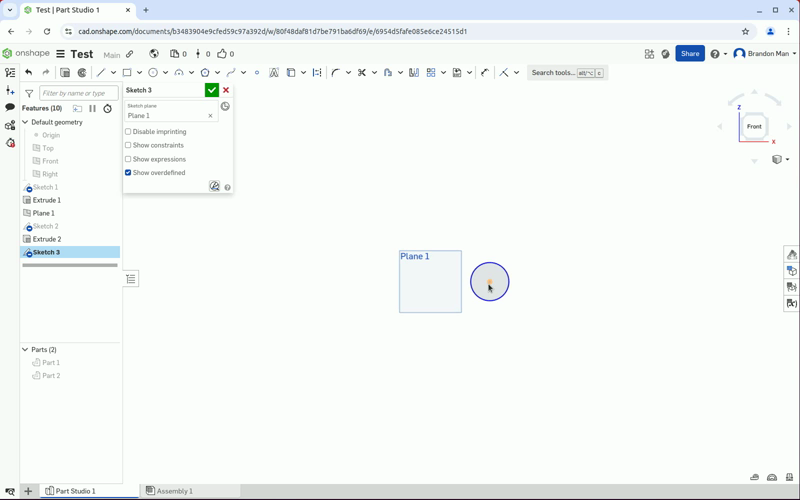
scroll(6)
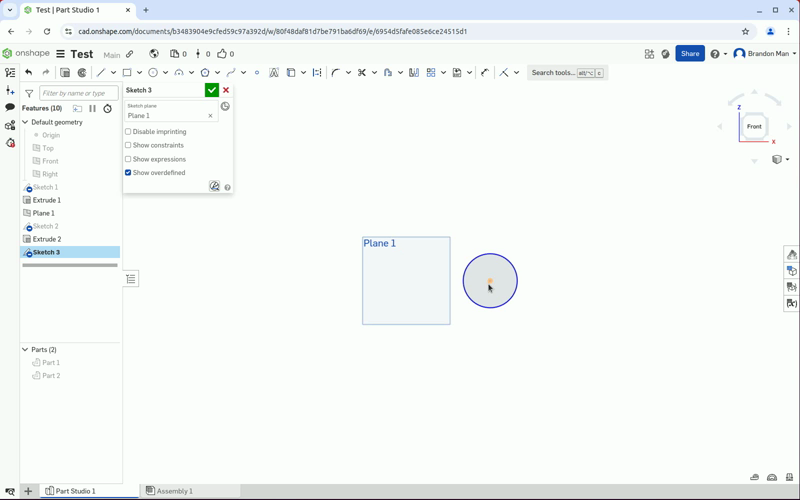
scroll(6)
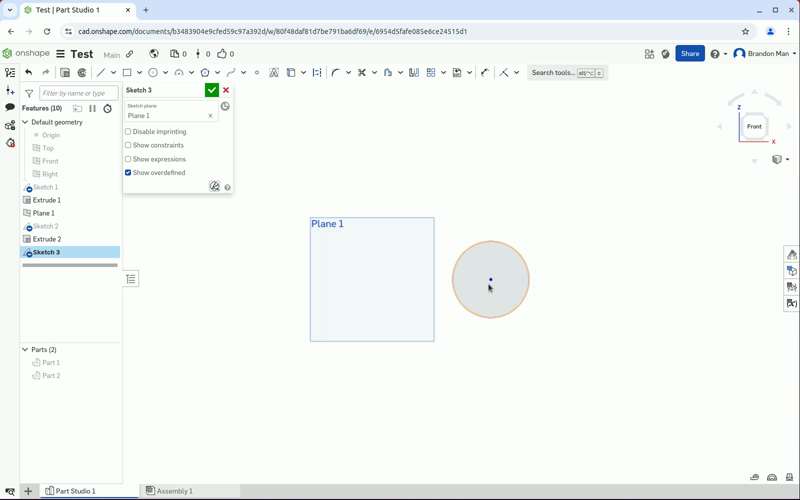
scroll(6)
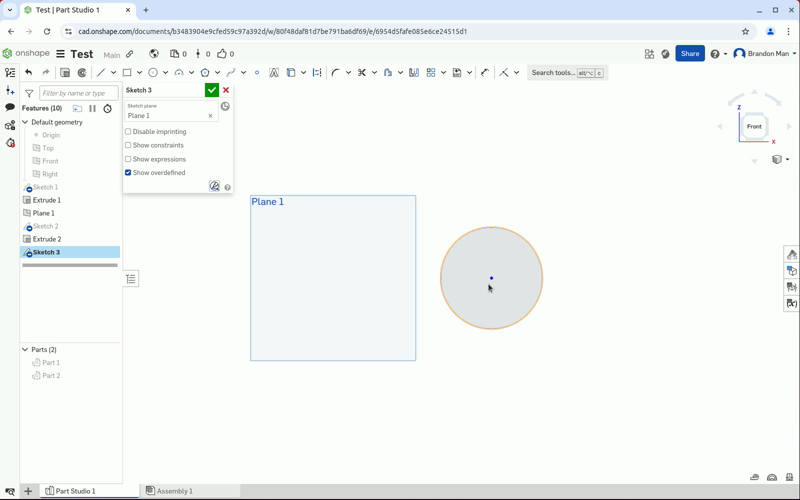
scroll(6)
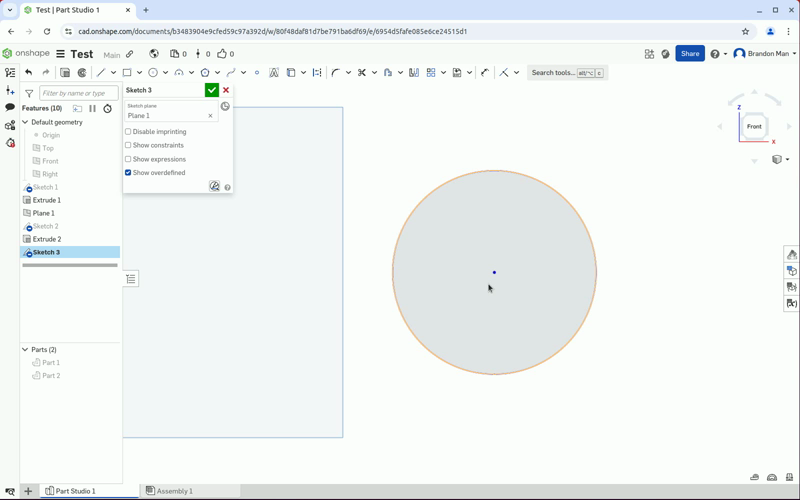
click(488, 283)
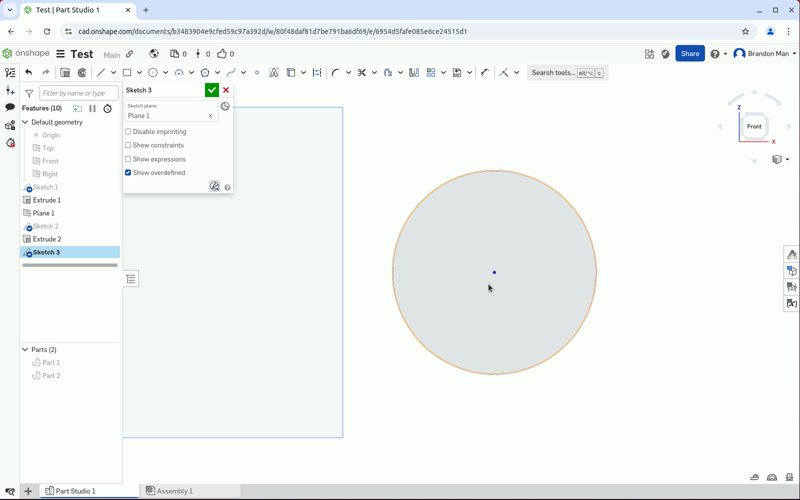
scroll(-6)
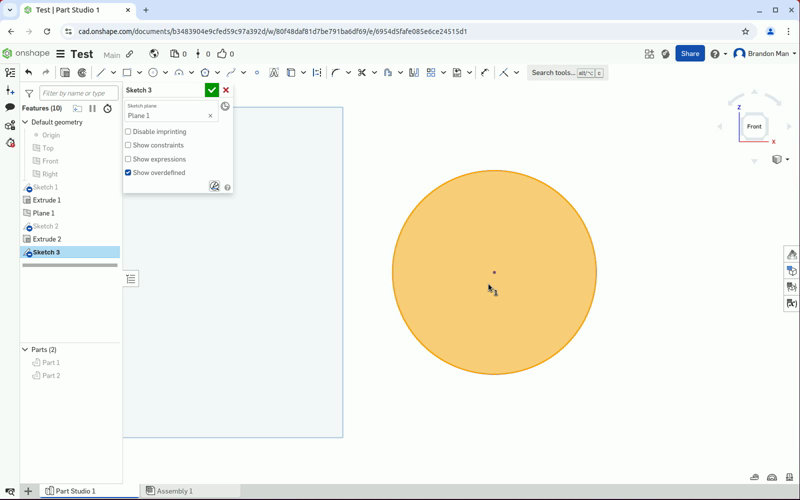
scroll(-6)
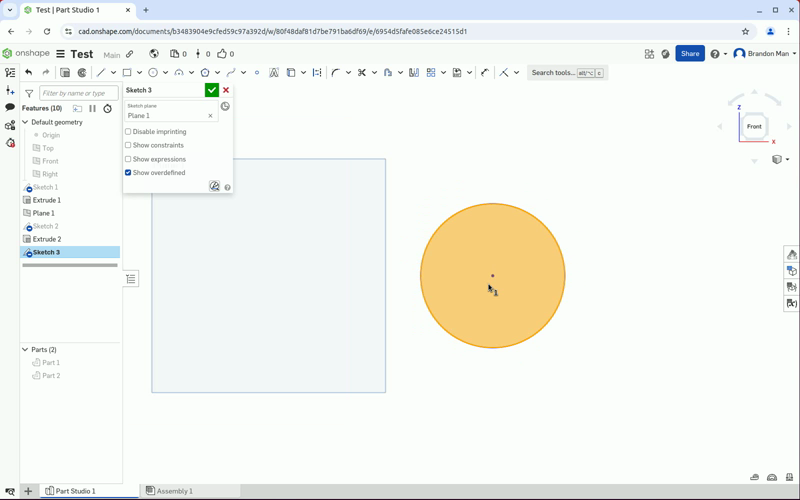
scroll(-6)
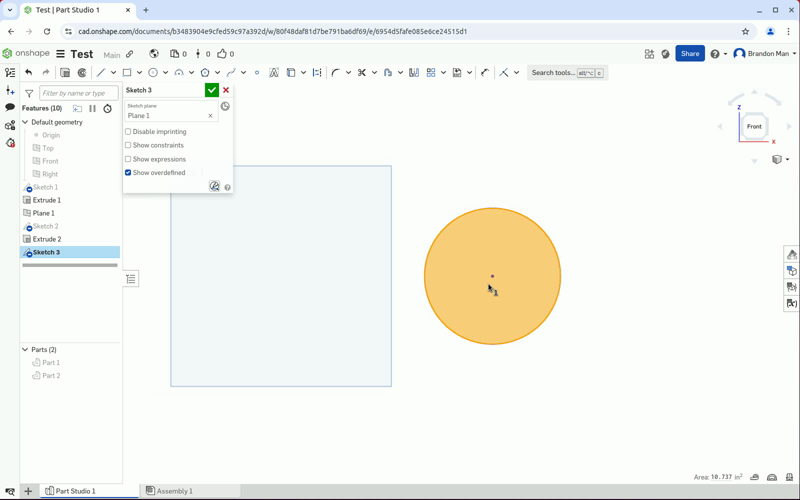
scroll(-6)
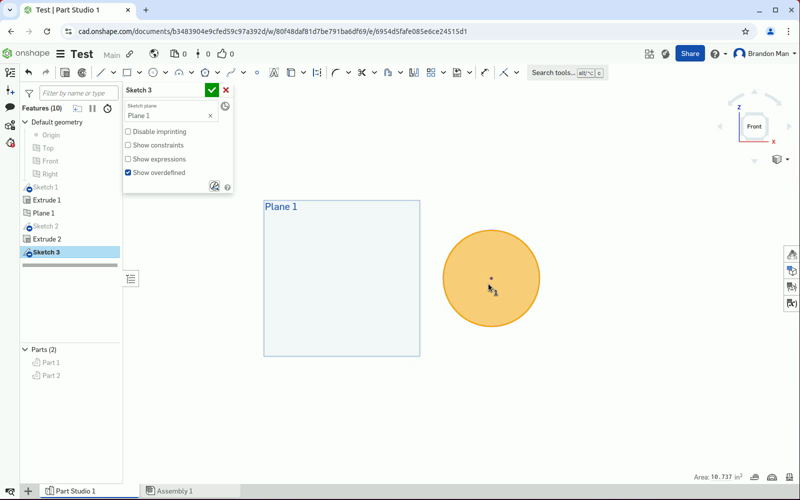
scroll(-6)
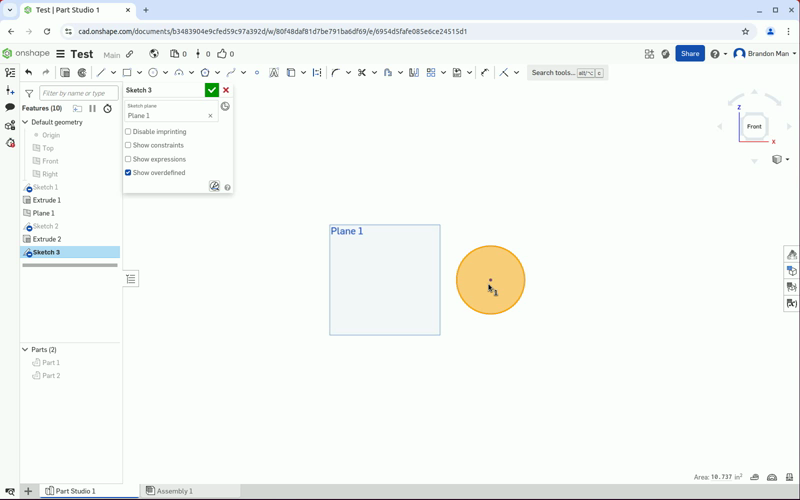
scroll(-6)
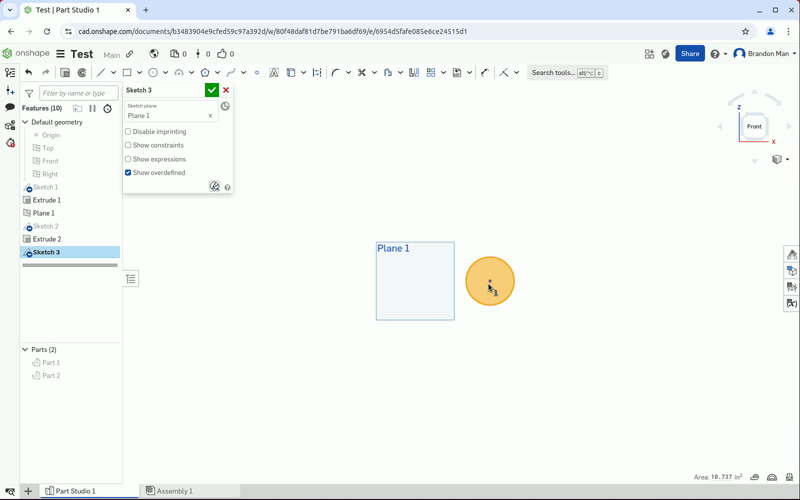
scroll(-6)
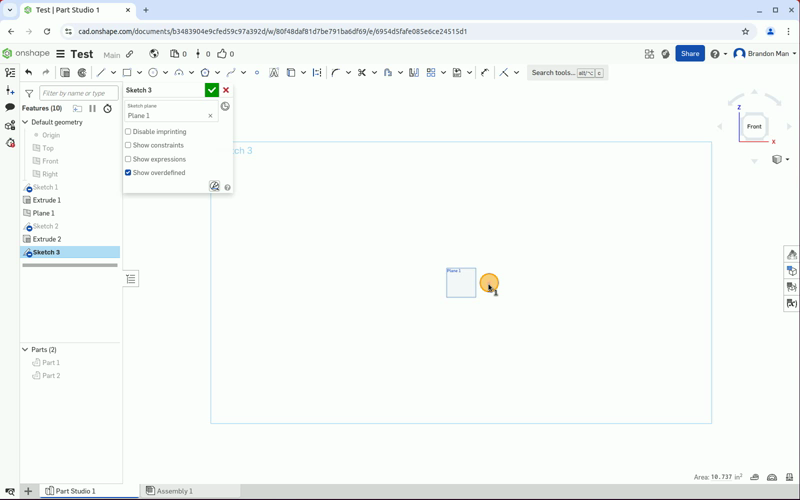
mouse_move(73, 352)
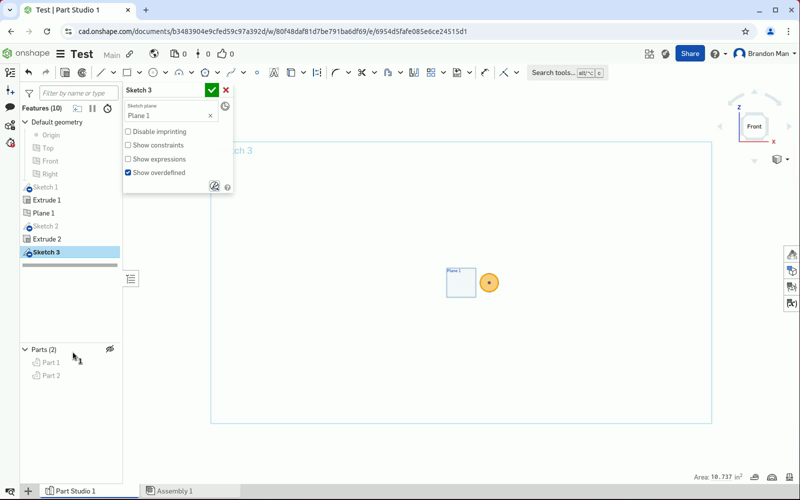
key(shift+y)
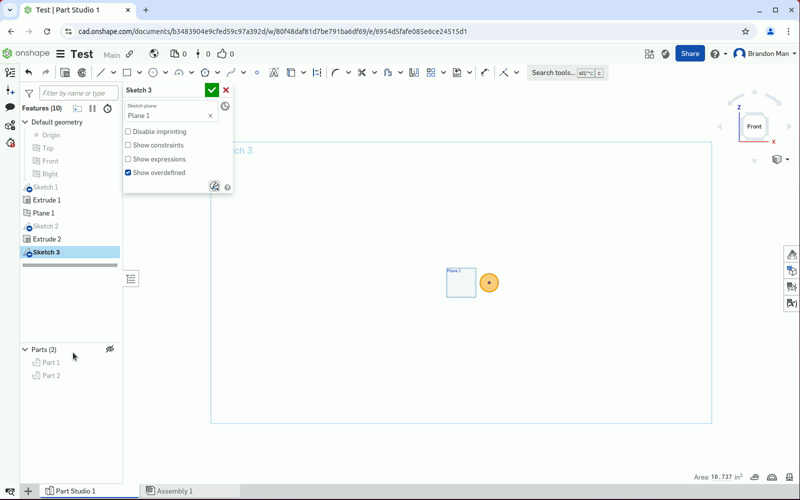
key(shift+e)
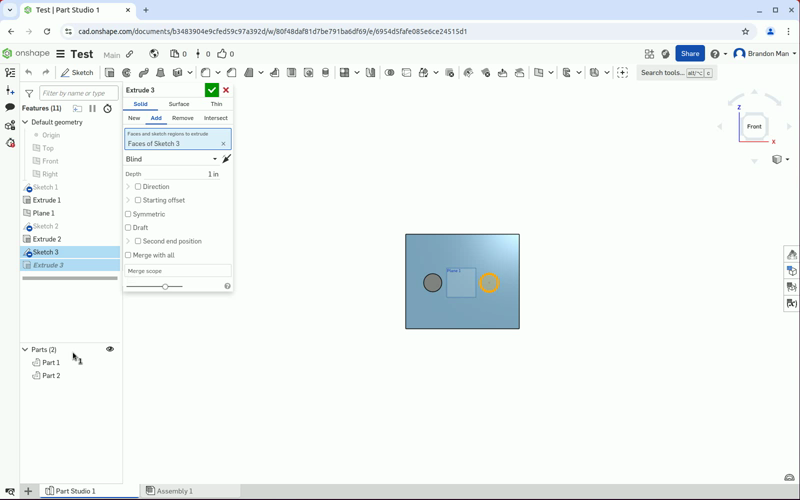
mouse_move(143, 106)
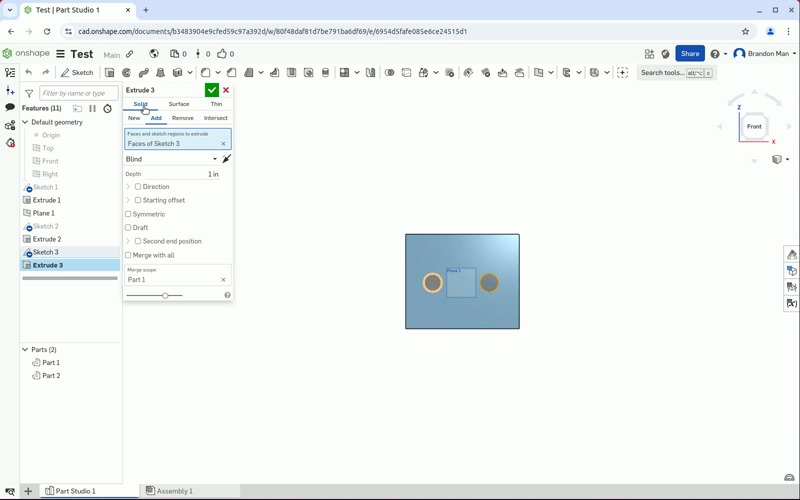
click(143, 106)
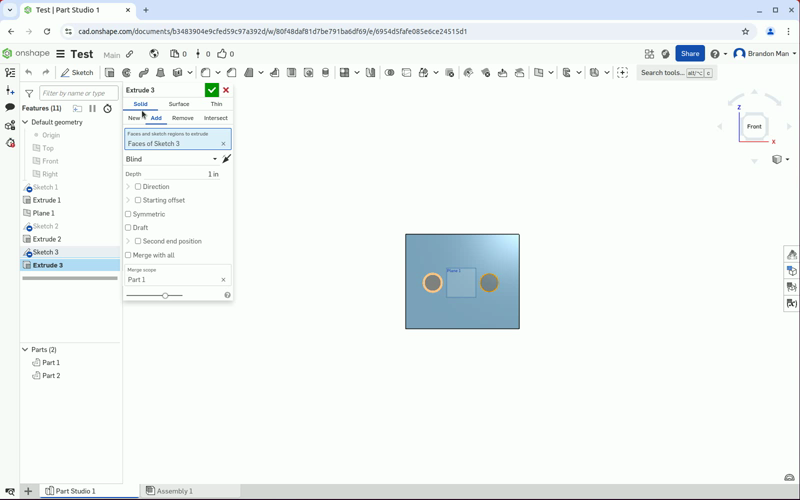
mouse_move(137, 120)
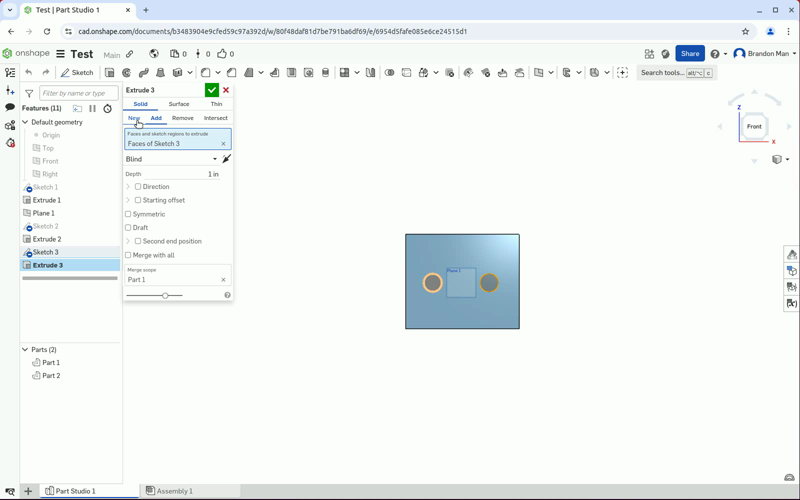
click(137, 120)
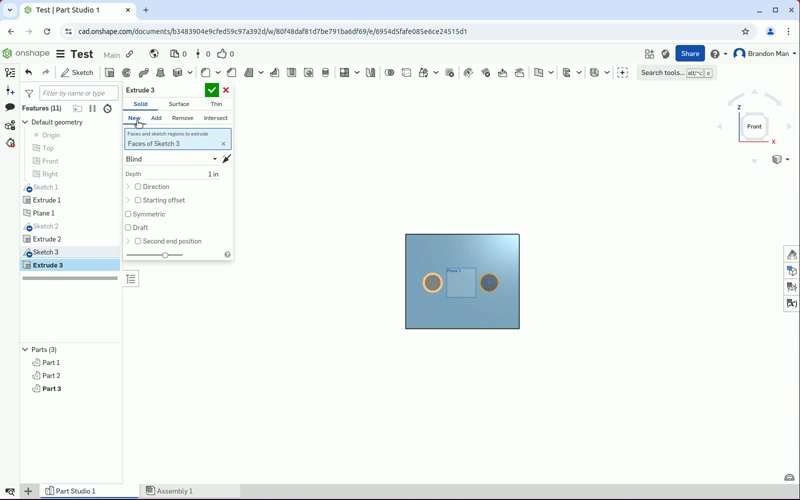
key(tab, 4)
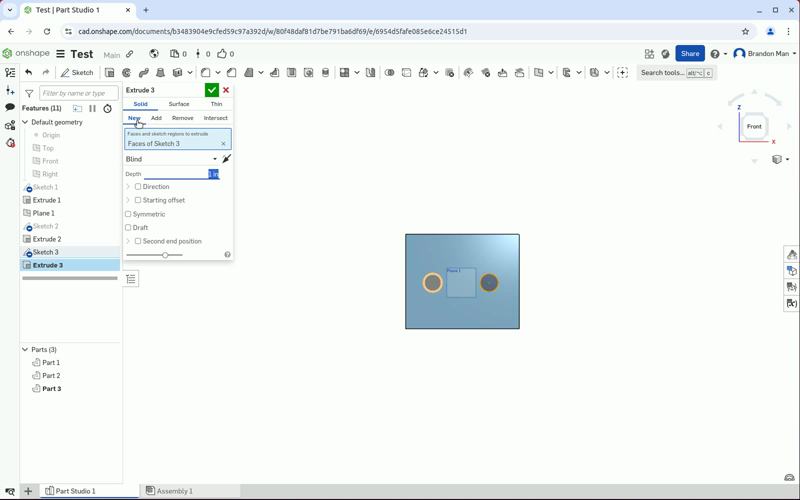
text(11.554)
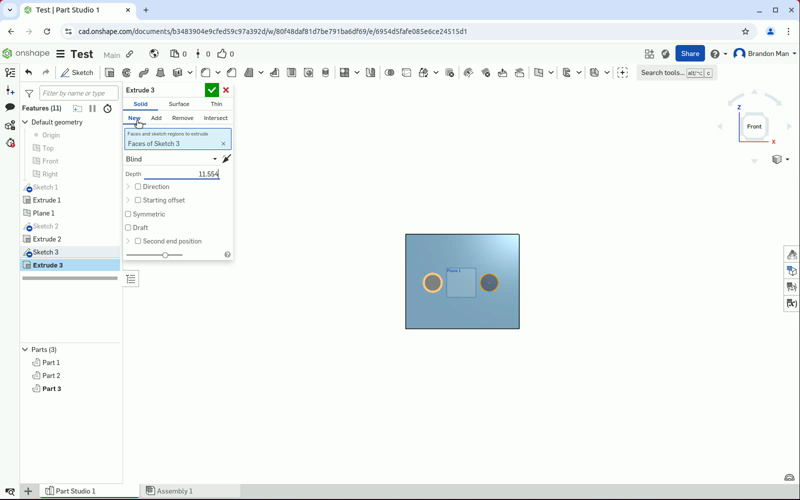
key(enter)
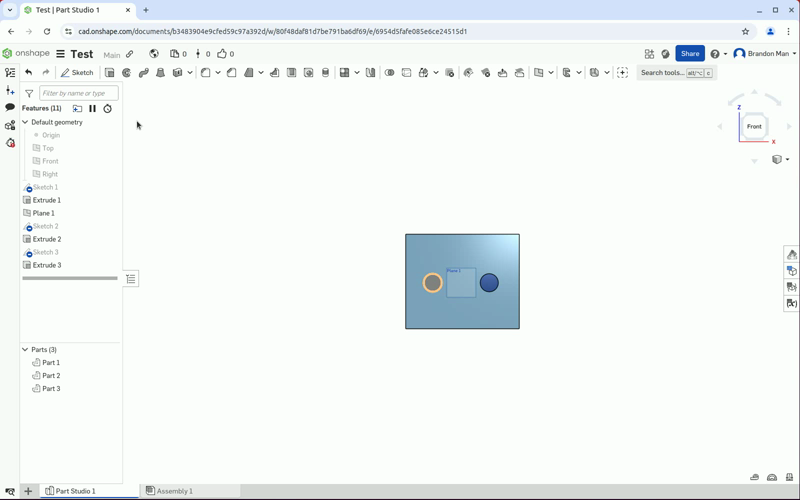
key(shift+h)
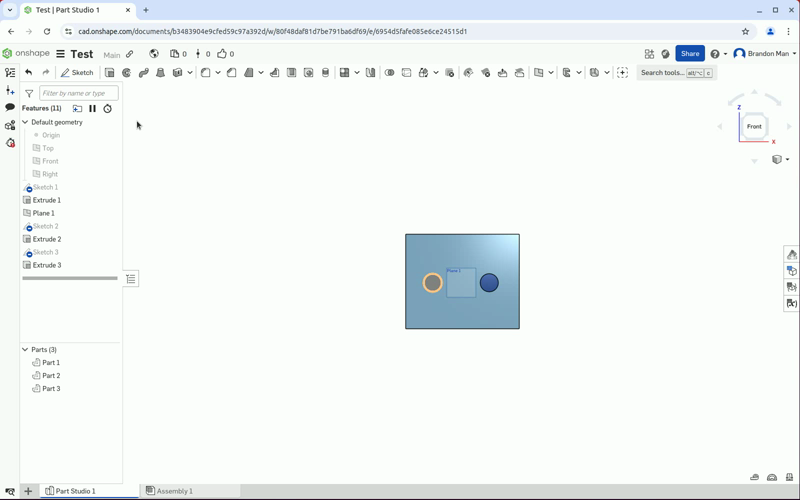
key(shift+h)
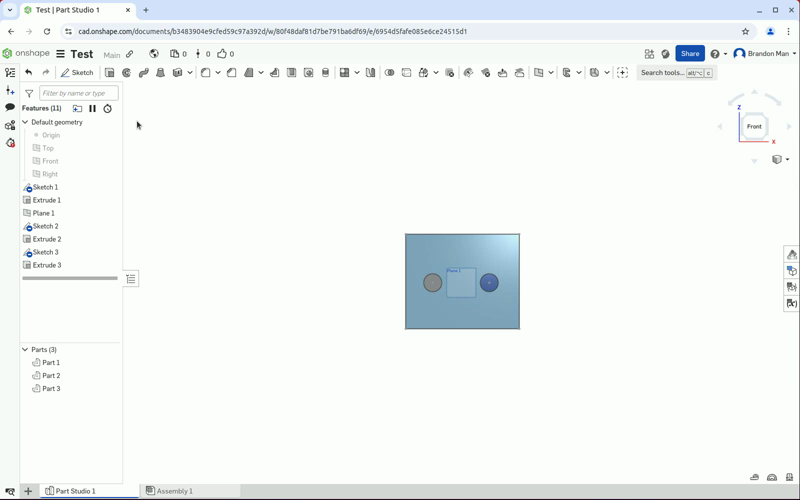
key(shift+7)
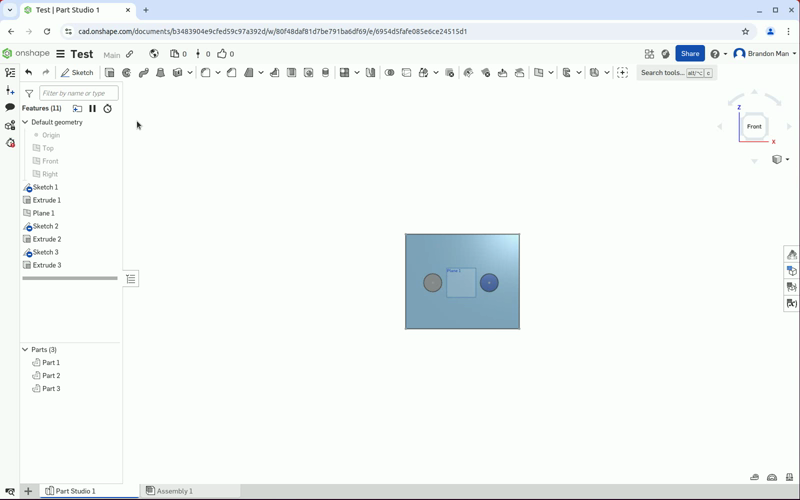
key(left, 2)
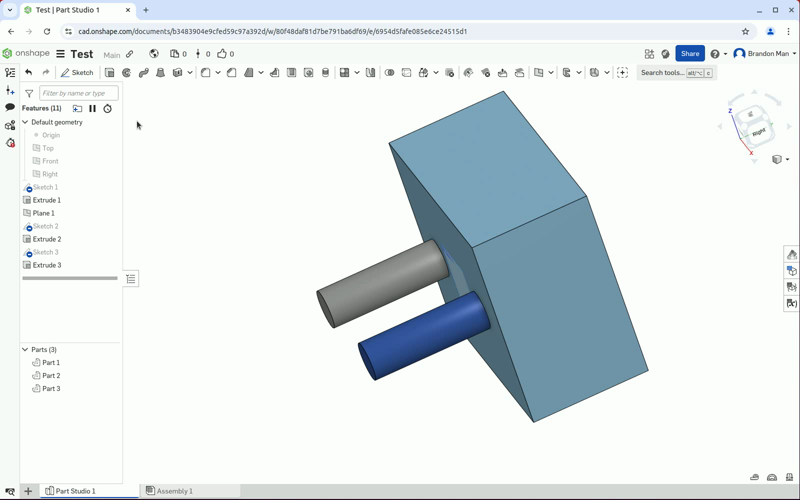
key(down, 2)
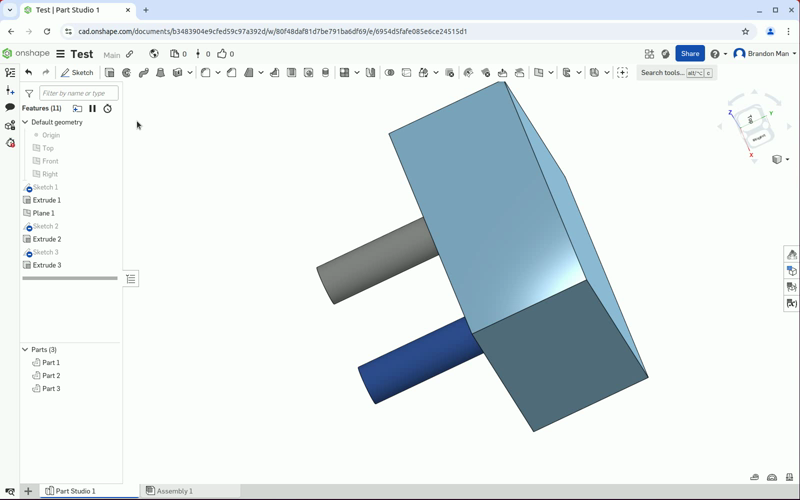
key(up, 2)
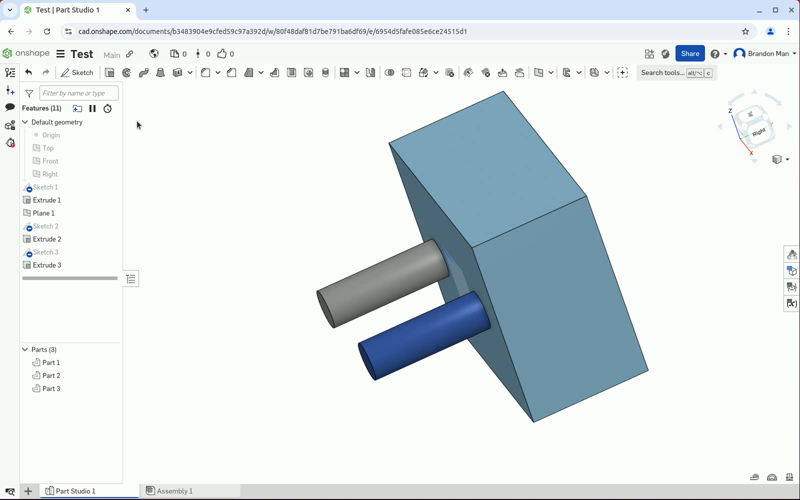
key(right, 2)
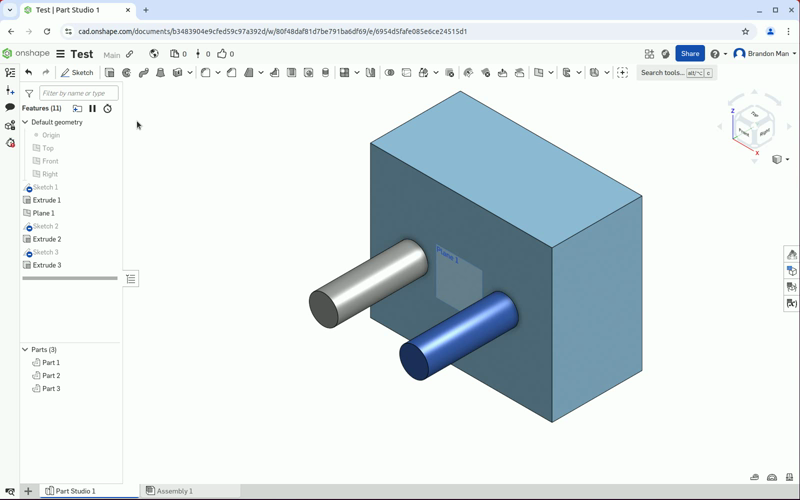
mouse_move(73, 189)
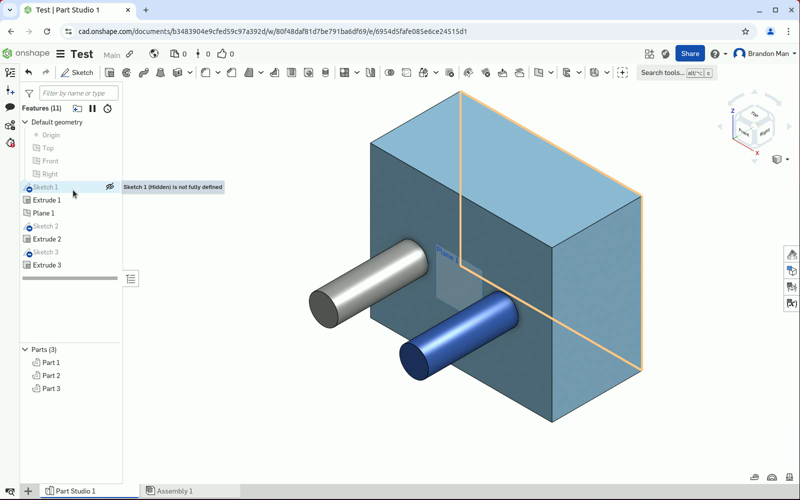
click(73, 189)